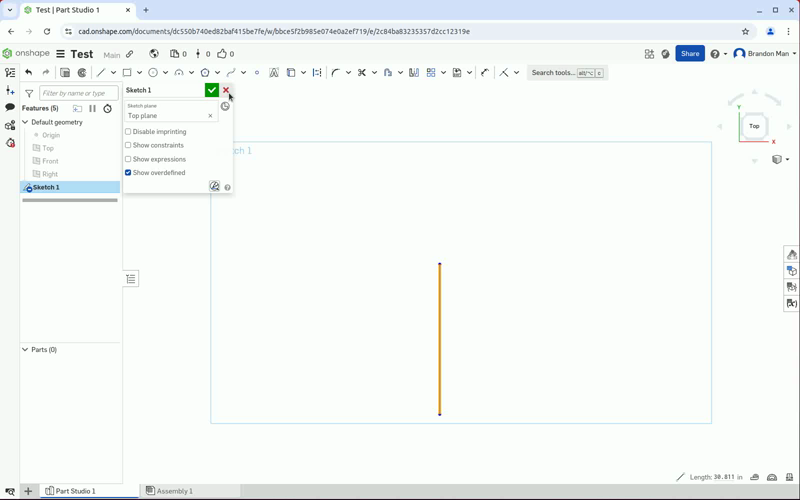
key(shift+h)
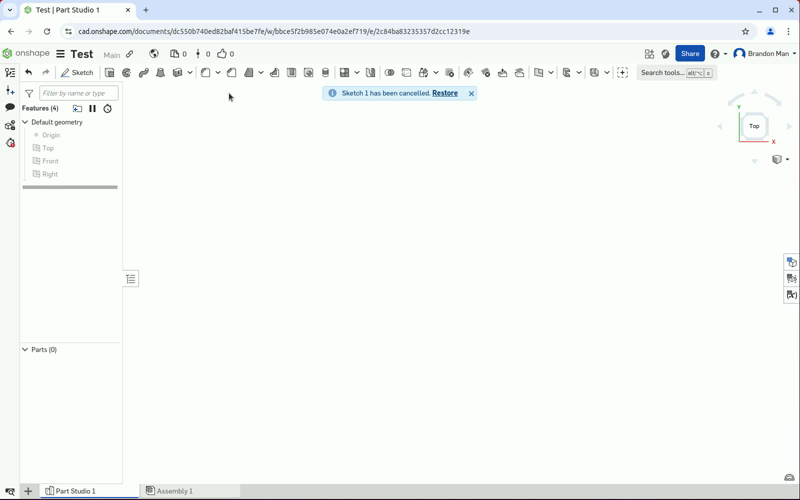
mouse_move(73, 352)
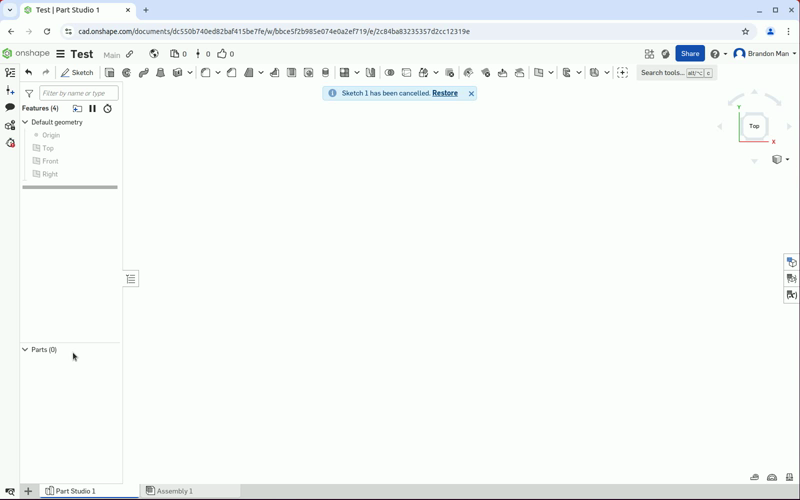
key(y)
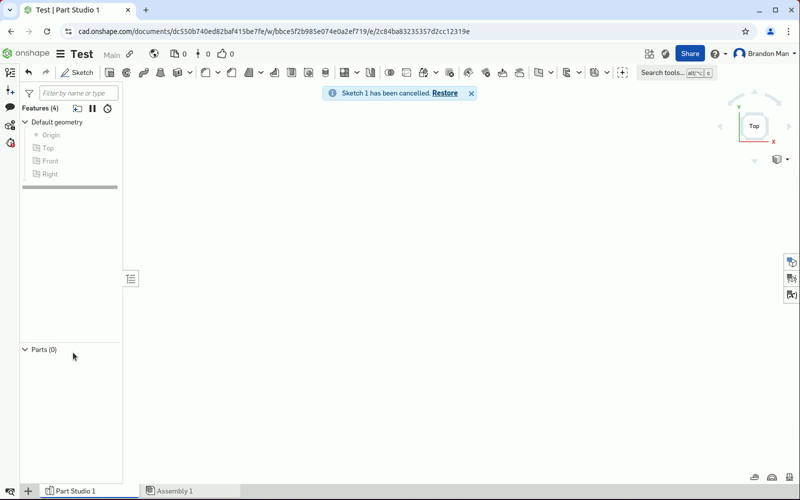
key(shift+p)
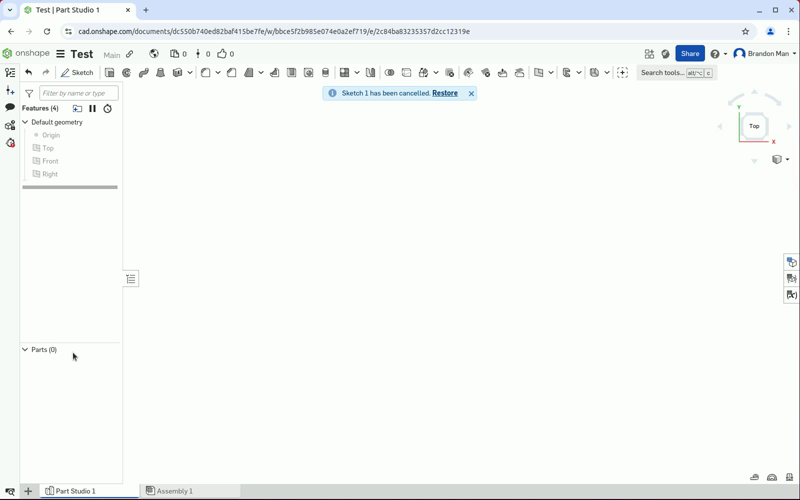
key(space)
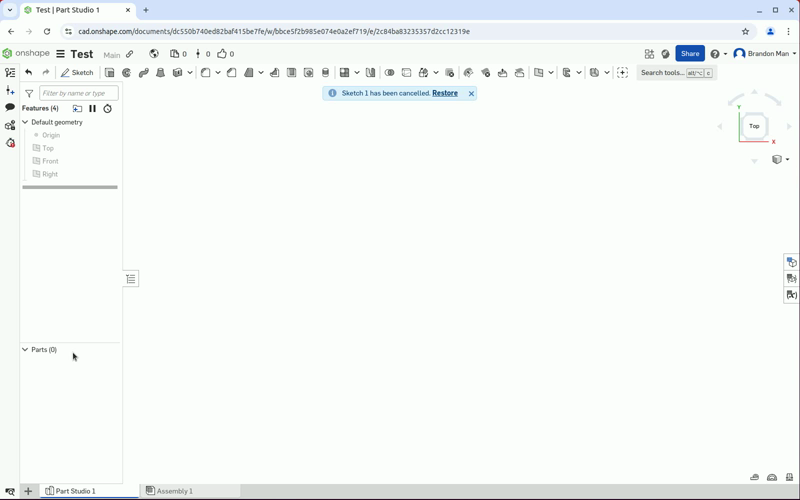
key_down(shift)
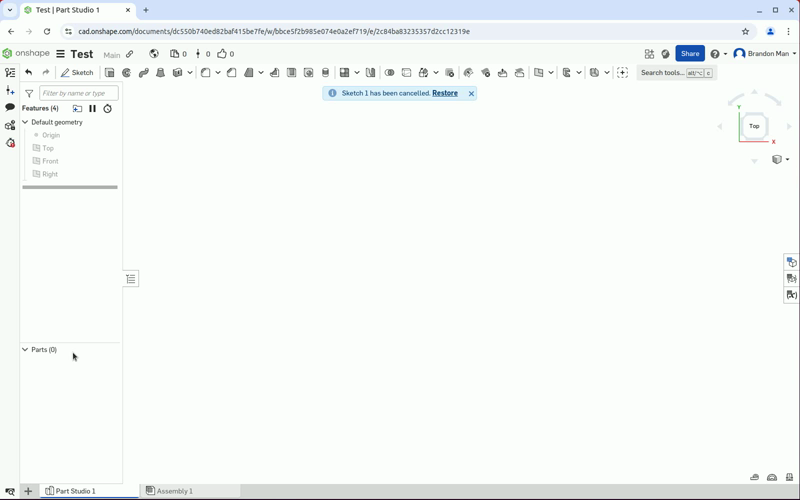
key(up)
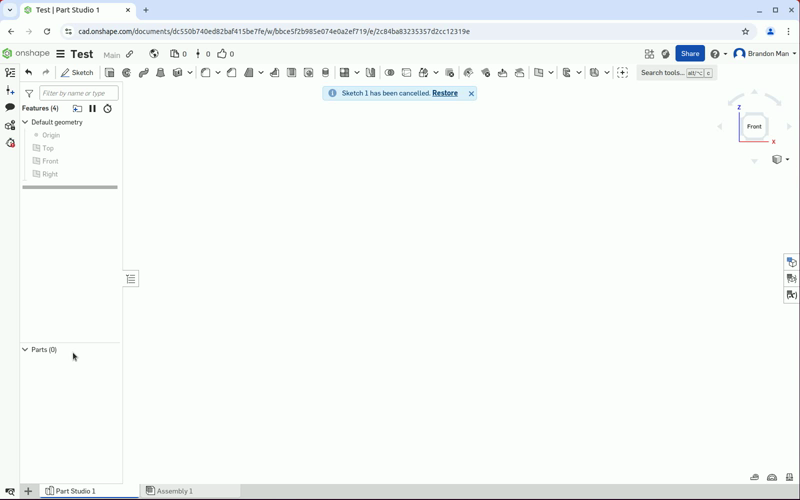
key_up(shift)
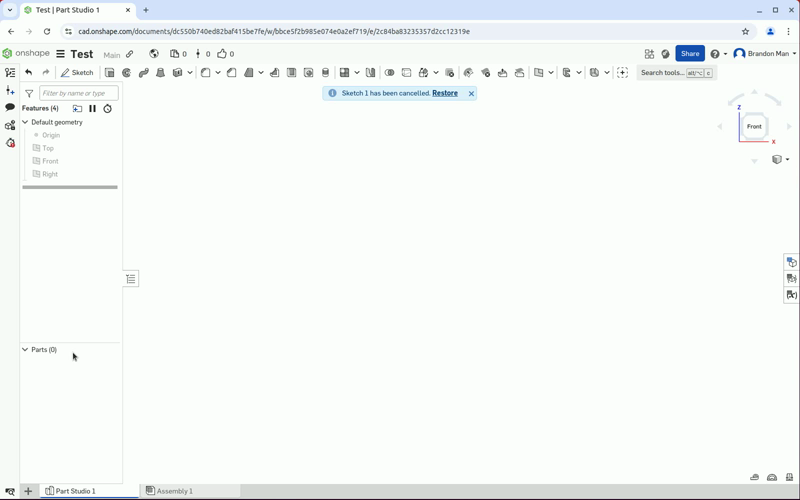
mouse_move(73, 352)
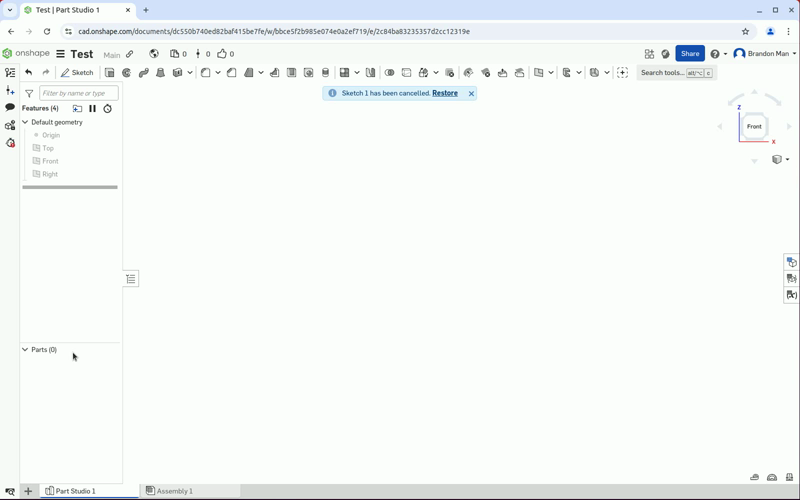
key(shift+y)
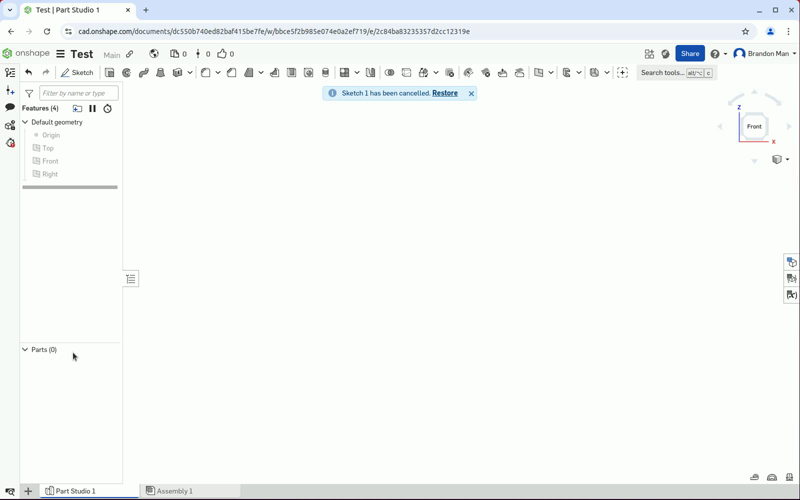
key(shift+s)
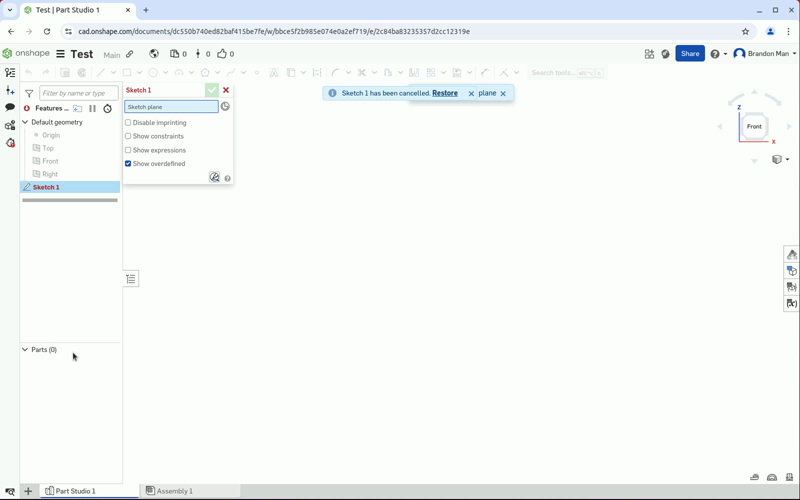
mouse_move(73, 163)
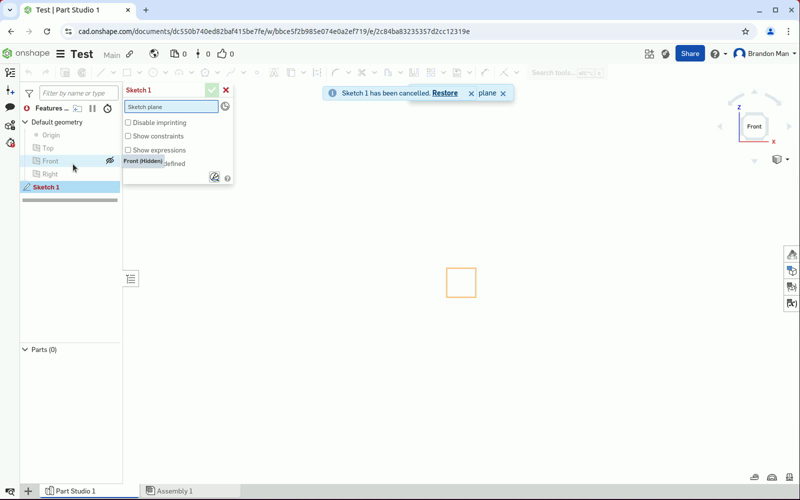
click(73, 163)
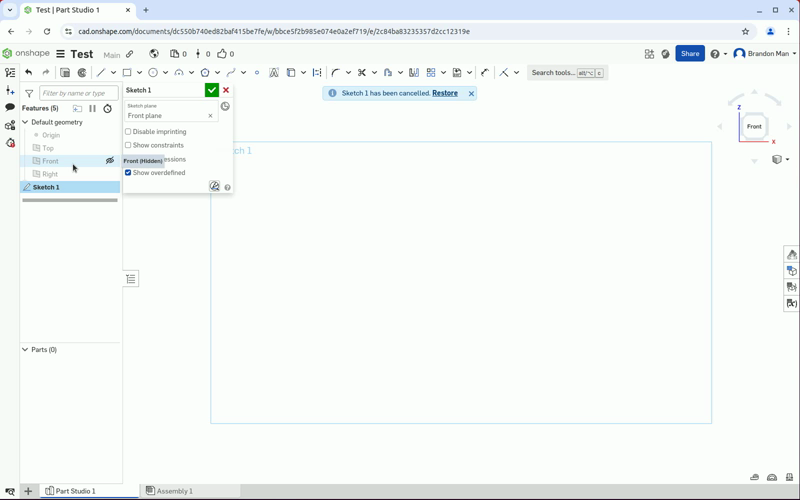
mouse_move(73, 352)
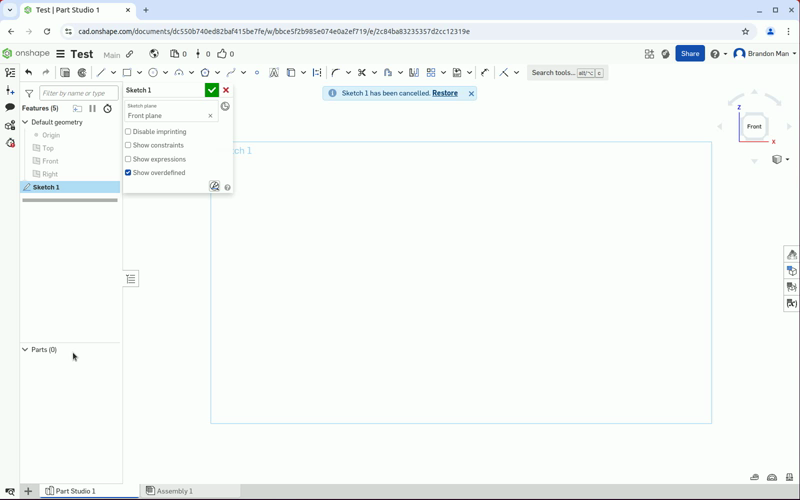
key(y)
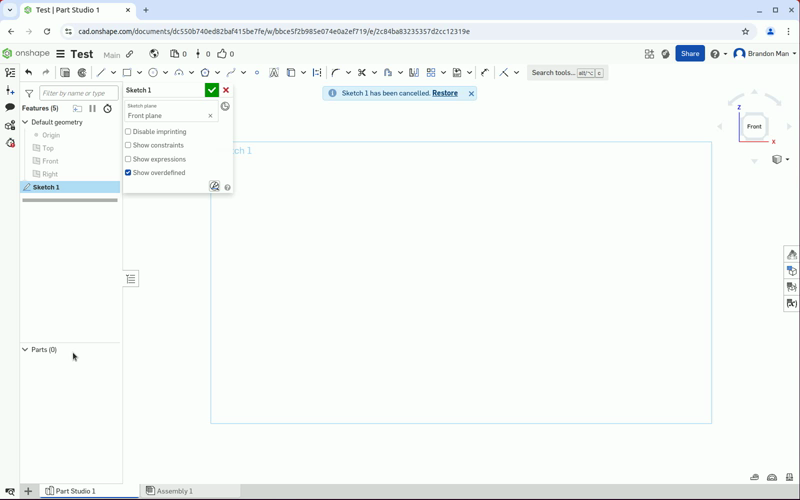
key(l)
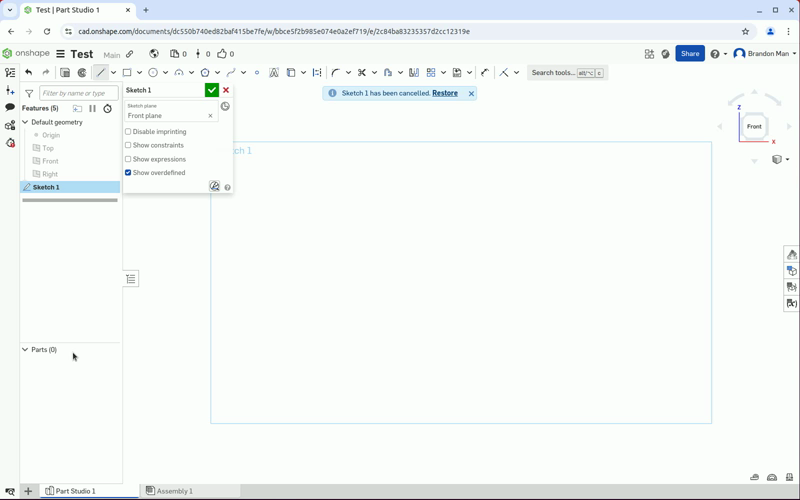
key_down(shift)
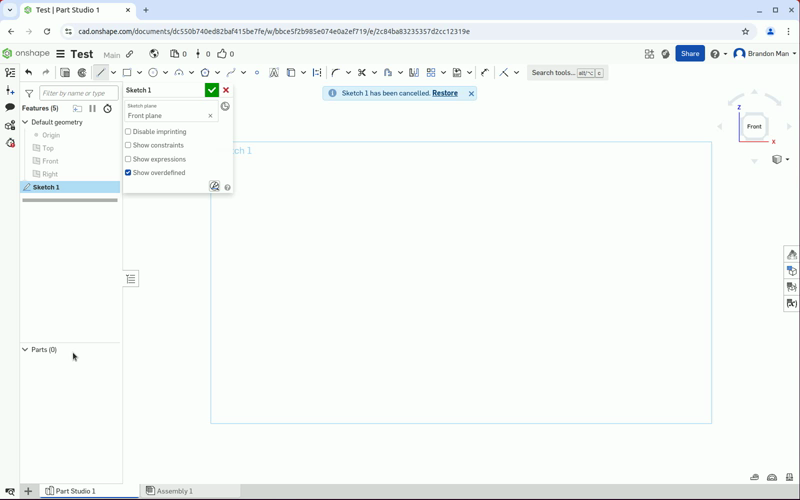
mouse_move(348, 291)
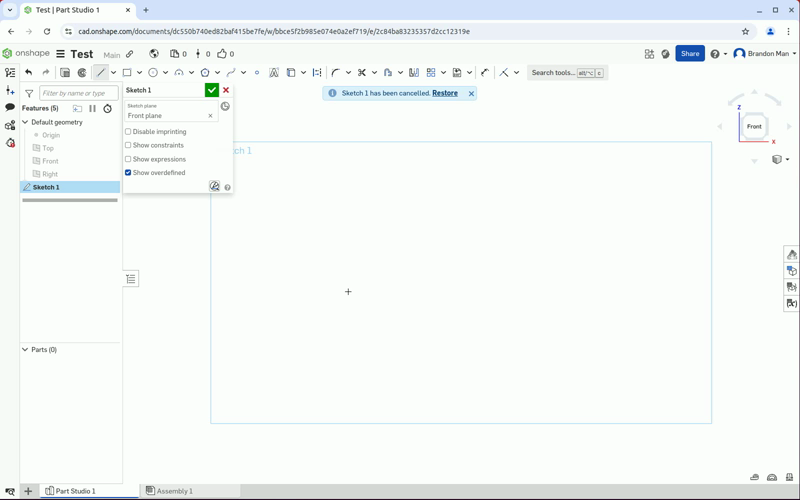
click(348, 291)
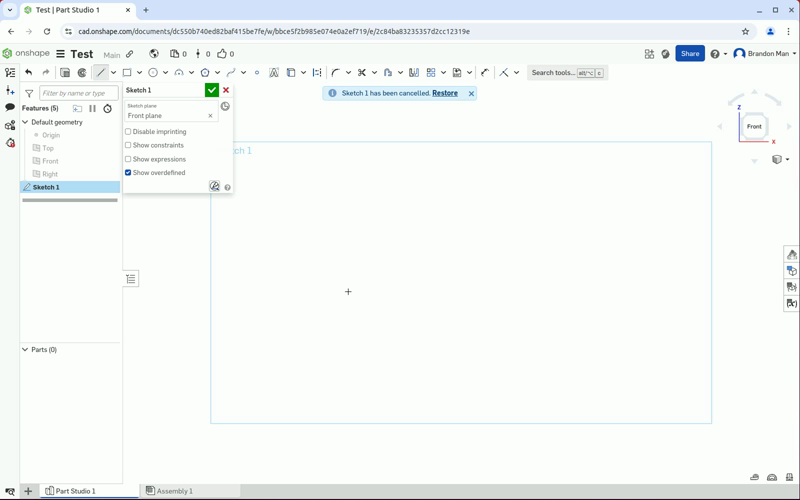
key_up(shift)
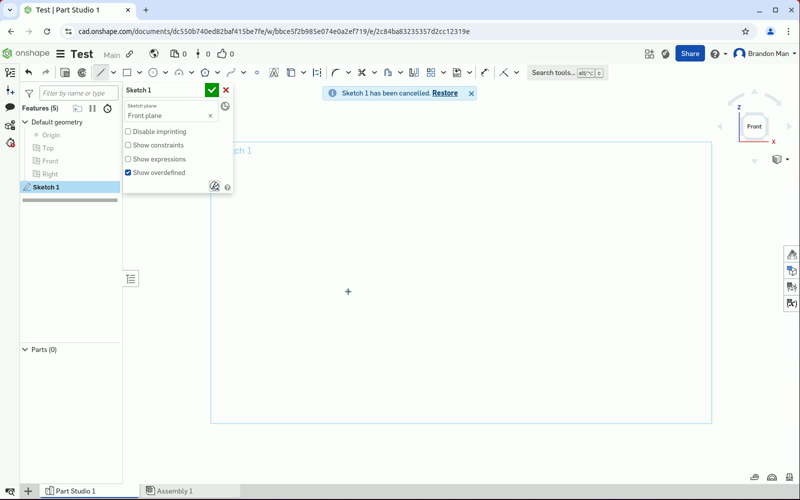
key_down(shift)
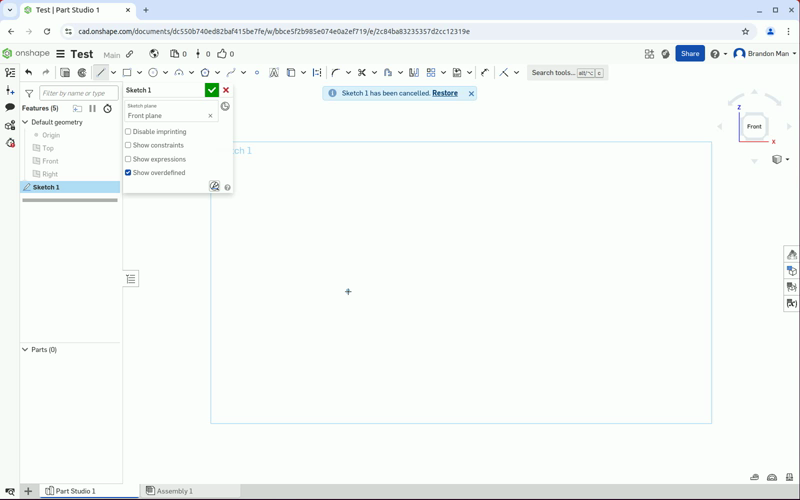
mouse_move(378, 291)
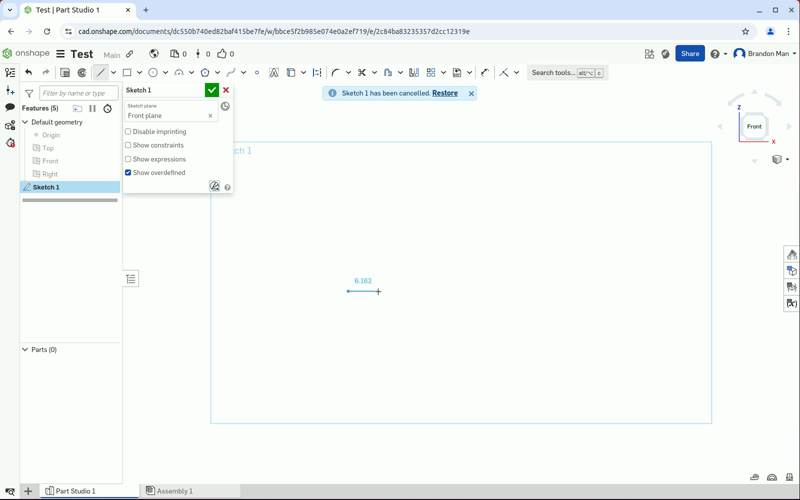
mouse_move(388, 291)
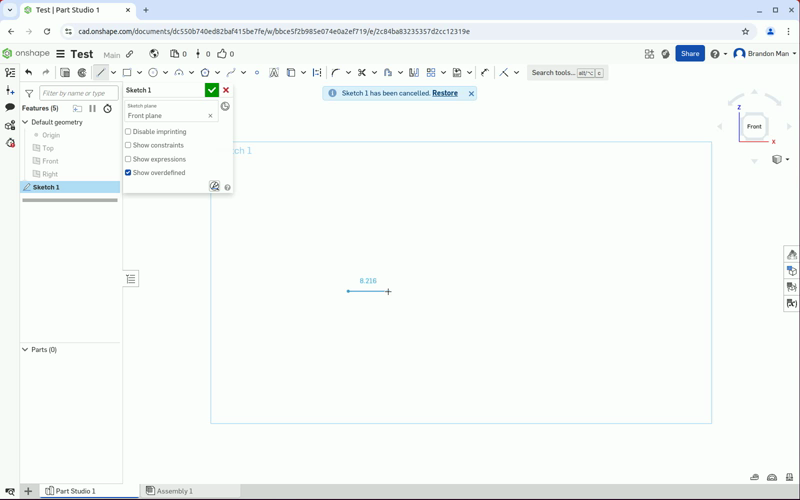
click(388, 291)
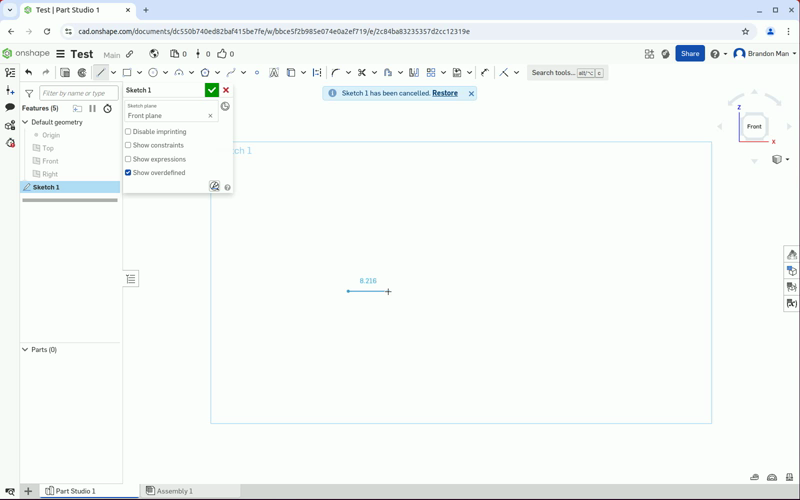
key_up(shift)
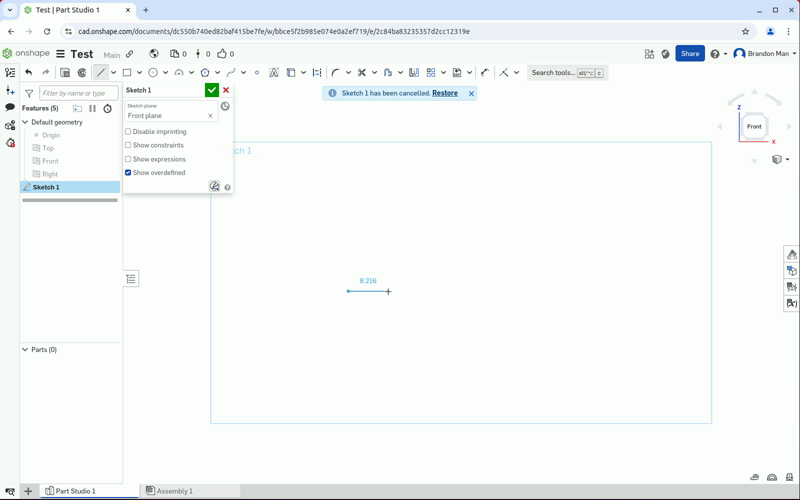
key_down(shift)
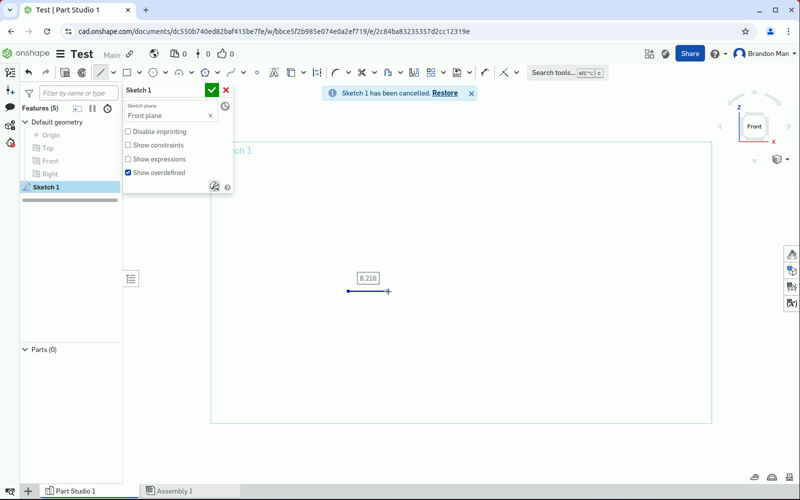
mouse_move(418, 291)
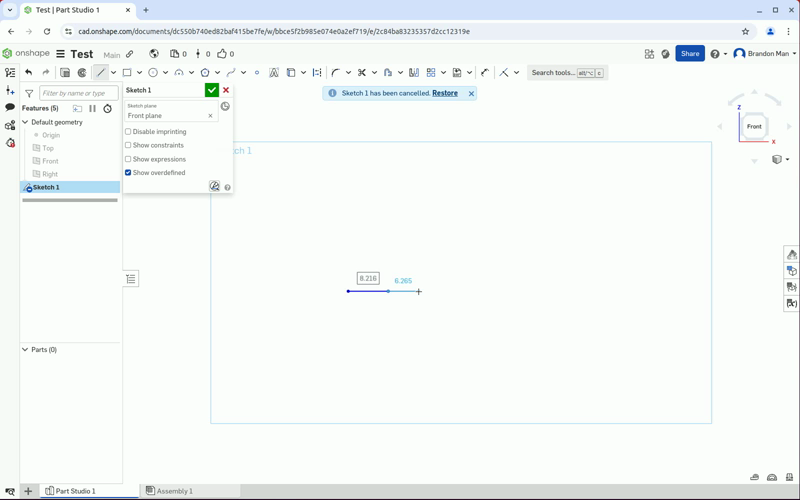
mouse_move(388, 331)
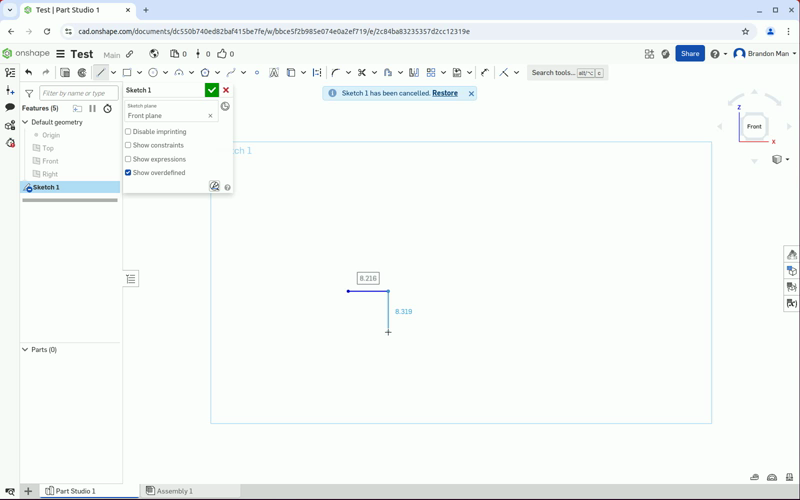
click(388, 331)
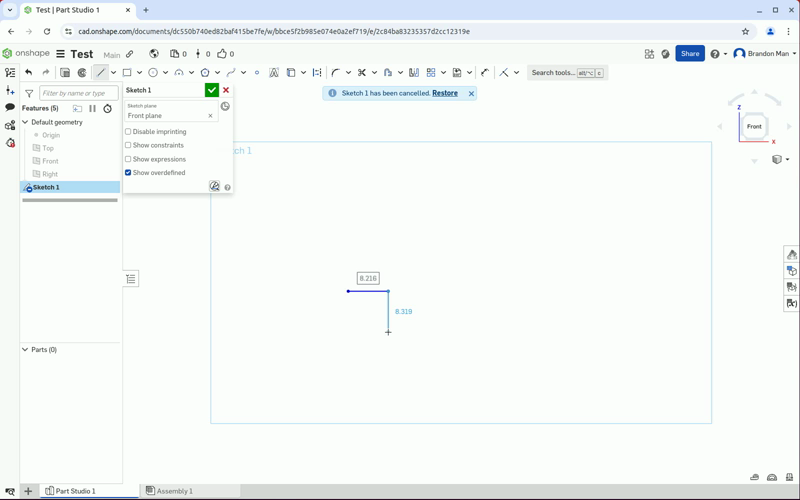
key_up(shift)
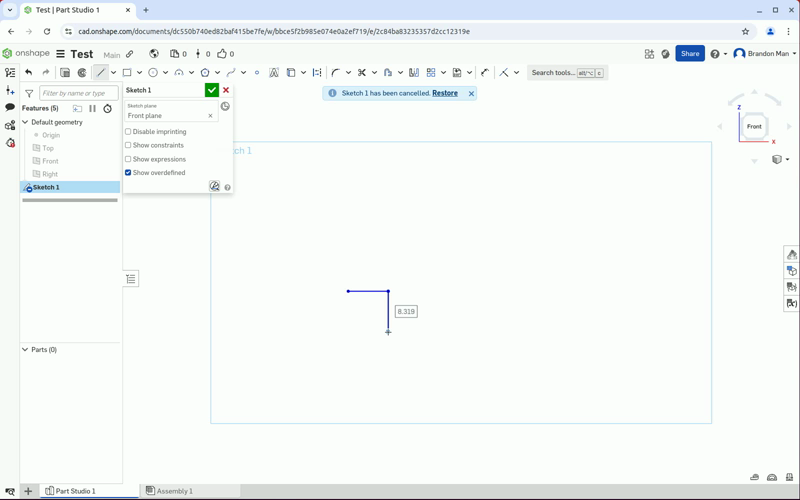
key_down(shift)
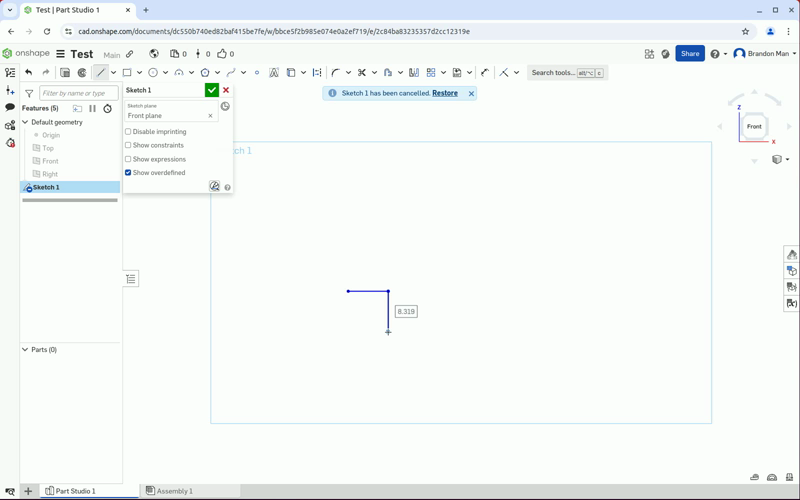
mouse_move(520, 331)
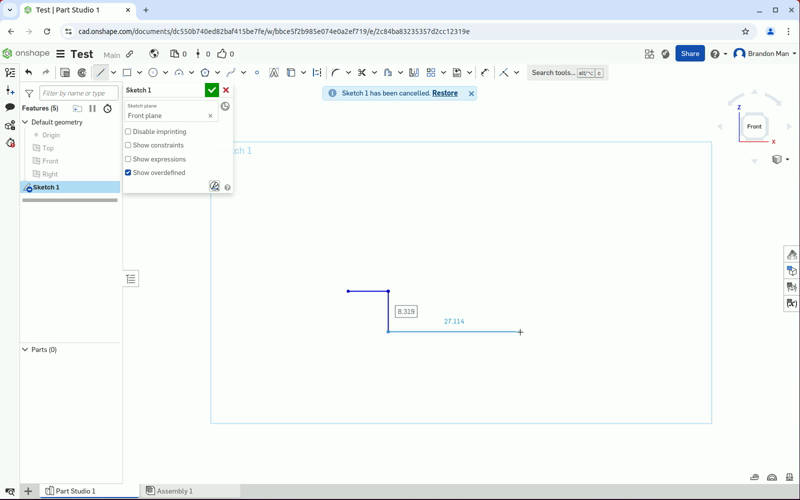
click(520, 331)
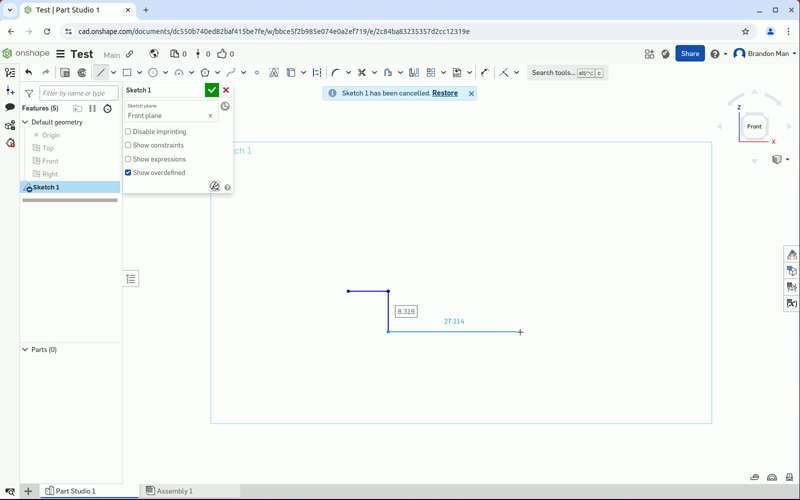
key_up(shift)
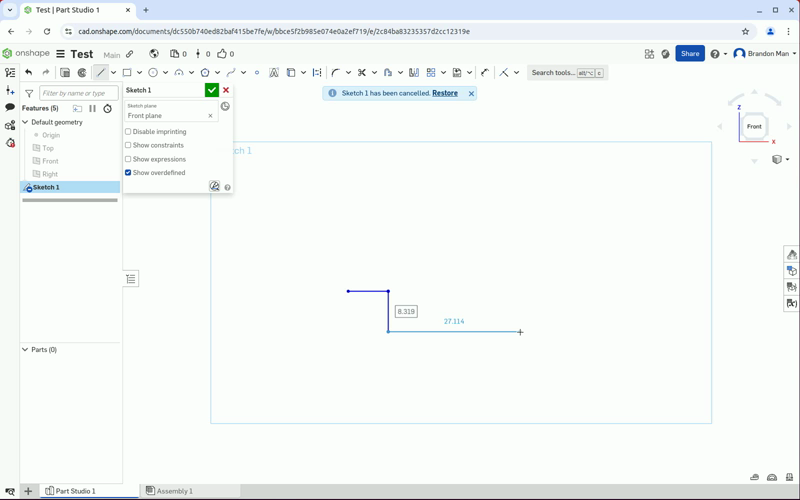
key_down(shift)
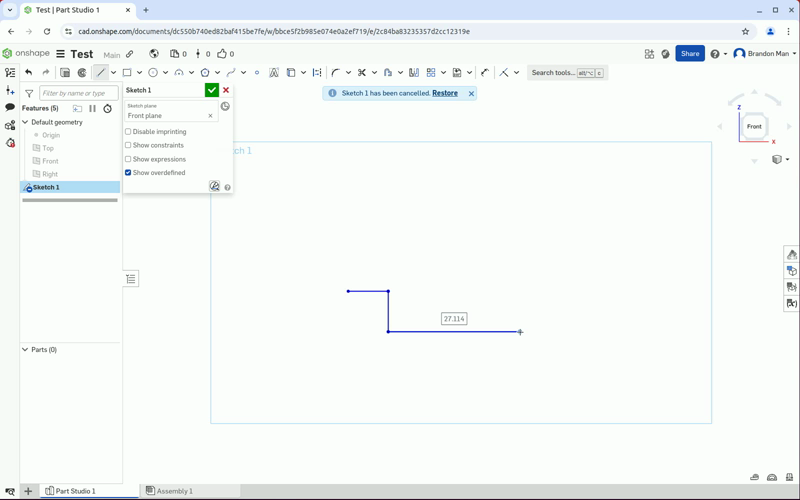
mouse_move(550, 331)
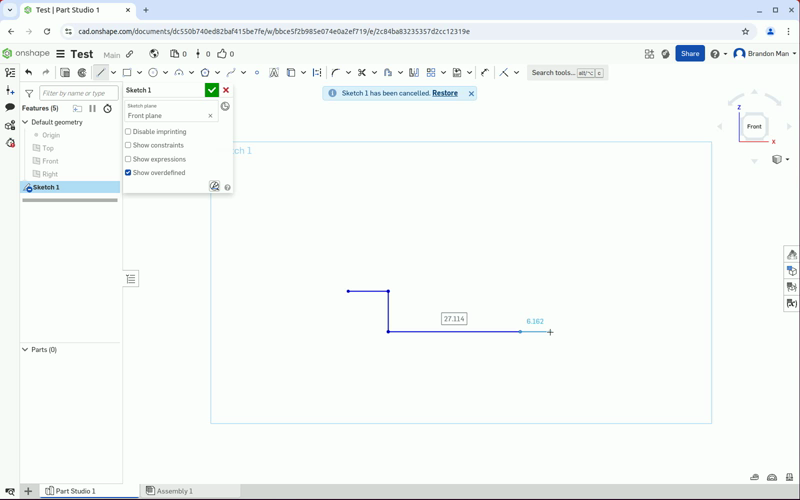
mouse_move(520, 291)
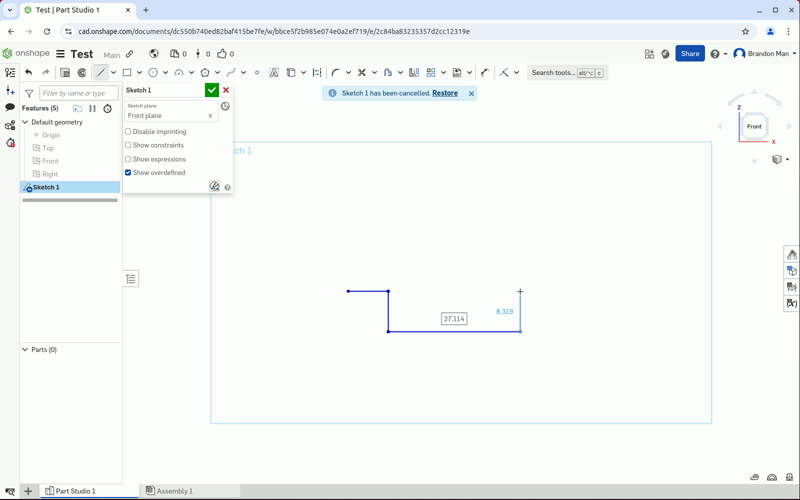
click(520, 291)
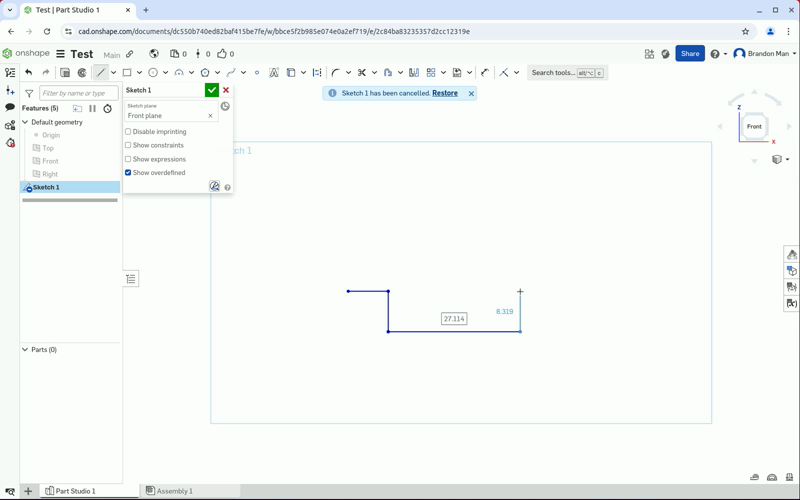
key_up(shift)
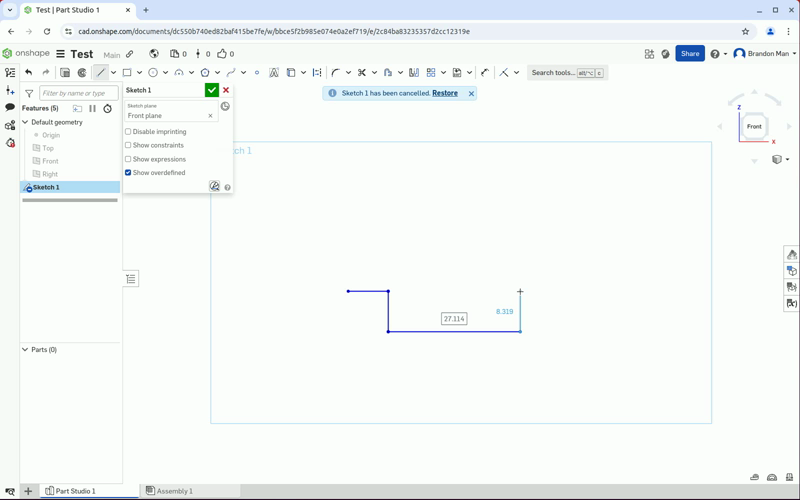
key_down(shift)
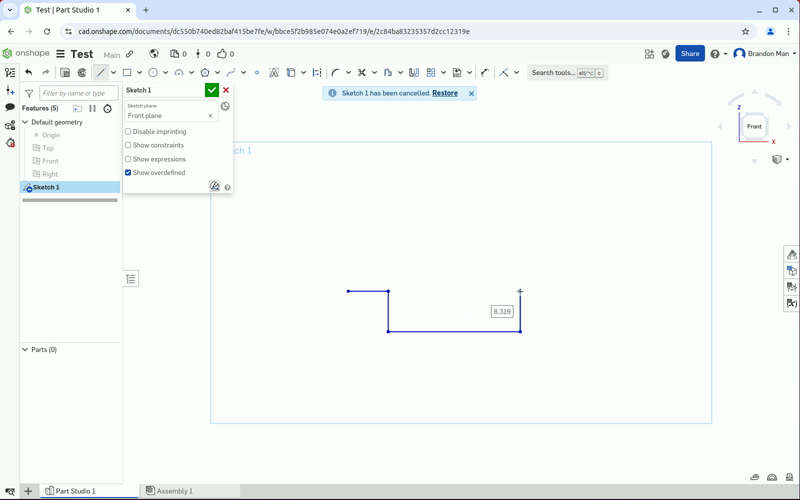
mouse_move(550, 291)
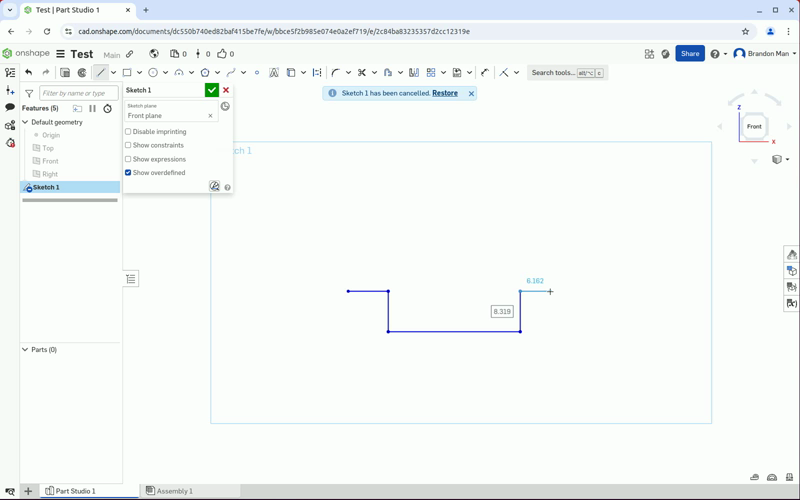
mouse_move(560, 291)
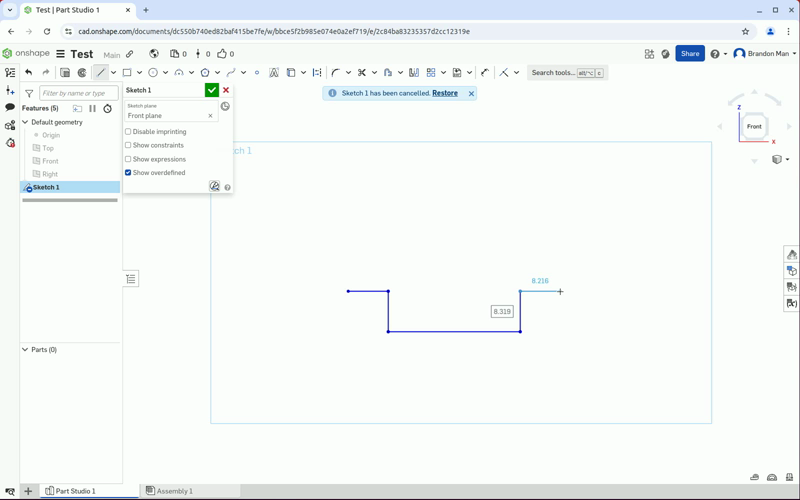
click(560, 291)
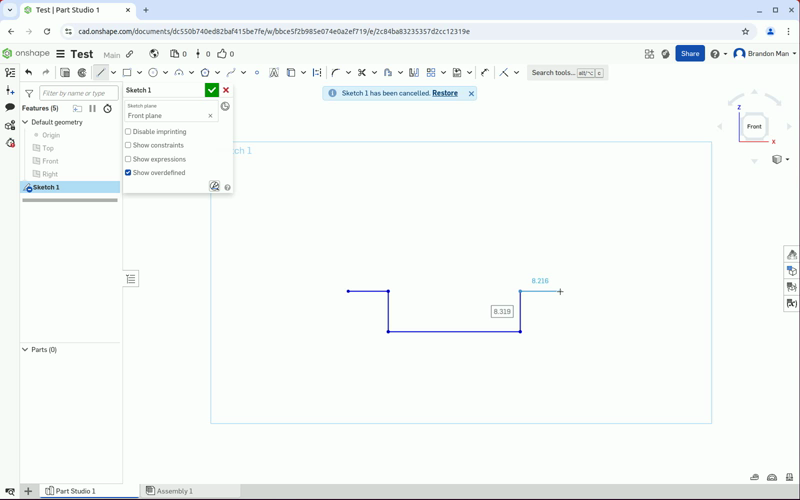
key_up(shift)
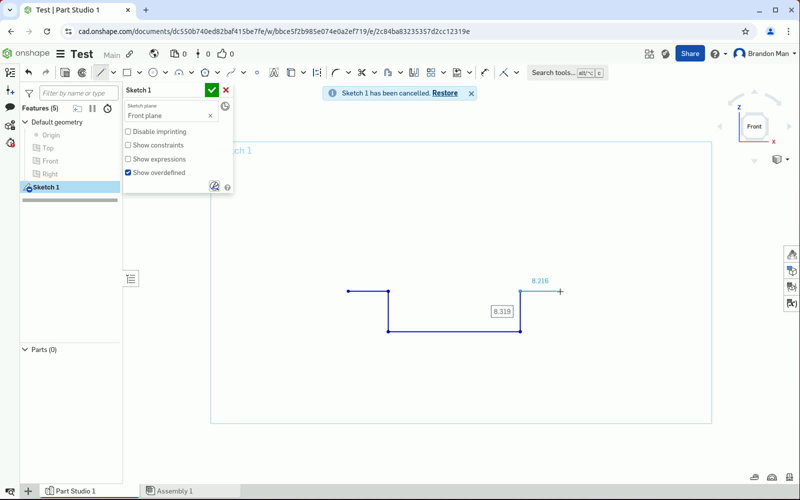
key_down(shift)
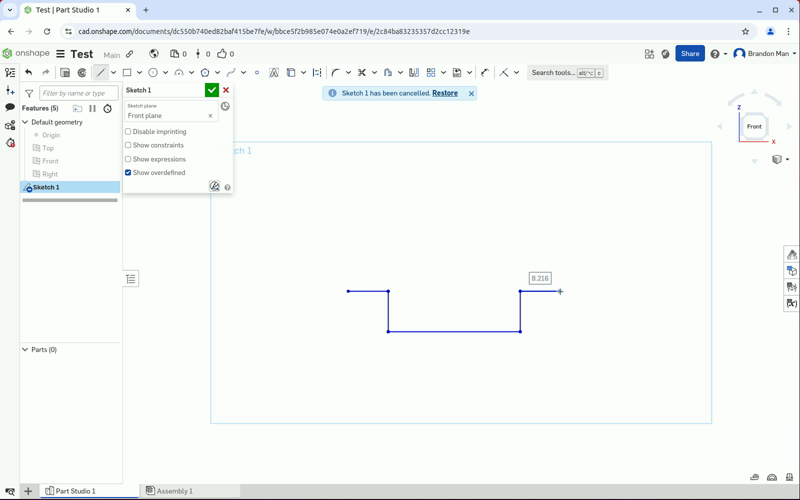
mouse_move(589, 291)
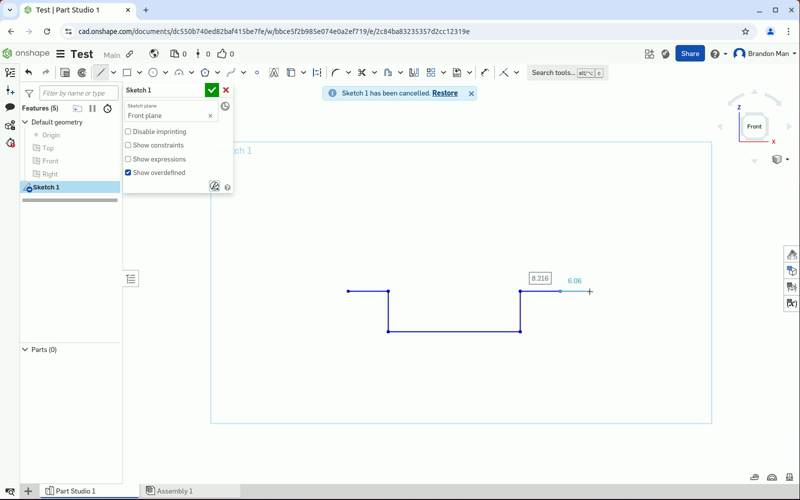
mouse_move(560, 235)
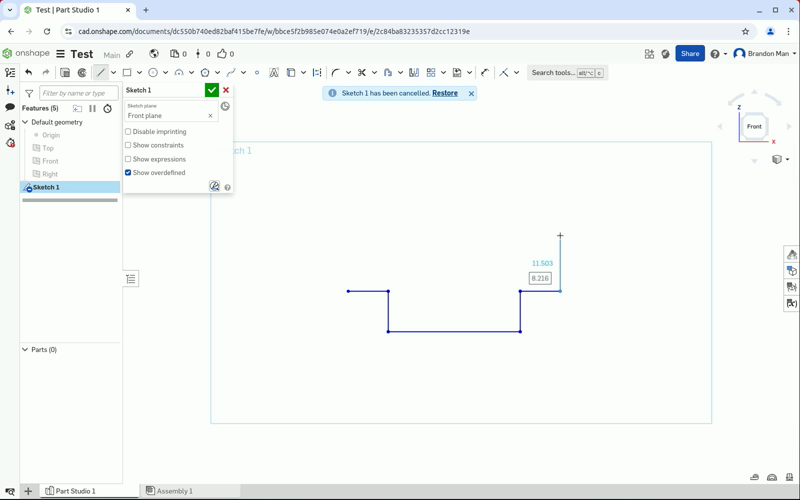
click(560, 235)
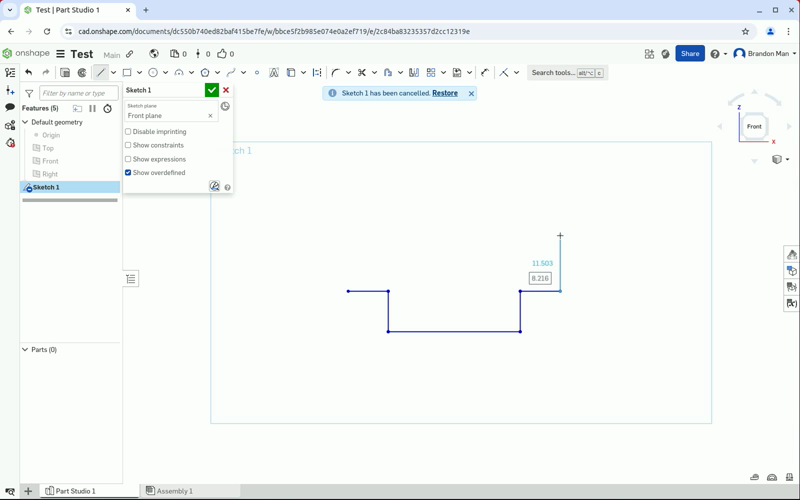
key_up(shift)
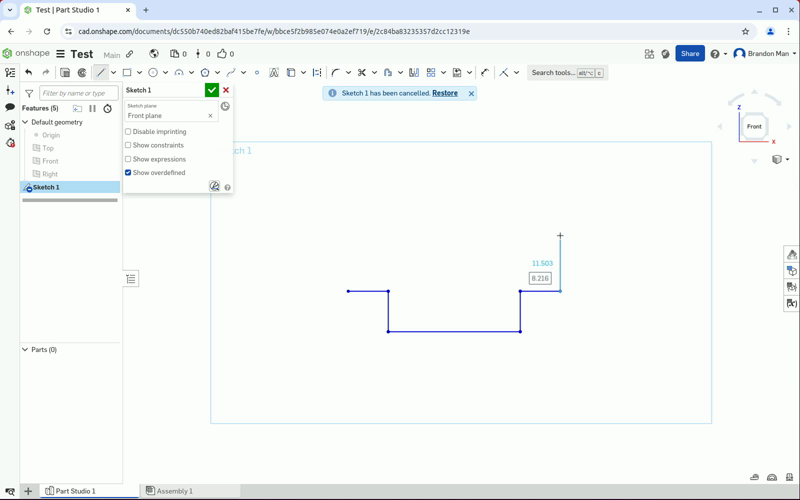
key_down(shift)
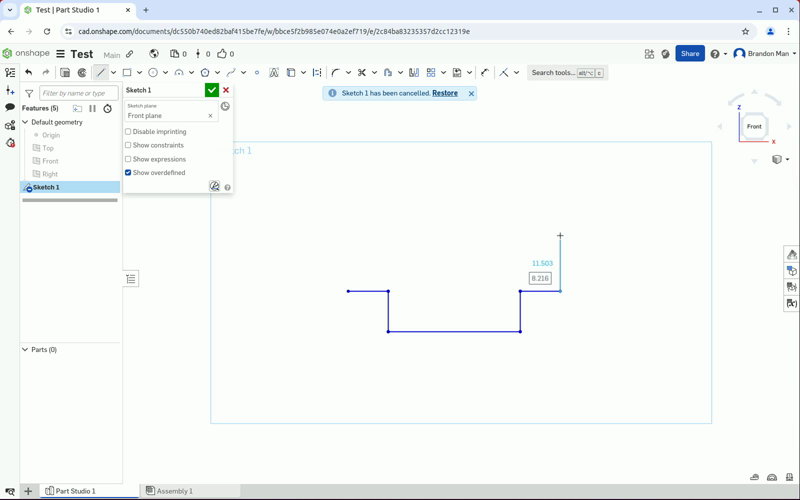
mouse_move(348, 235)
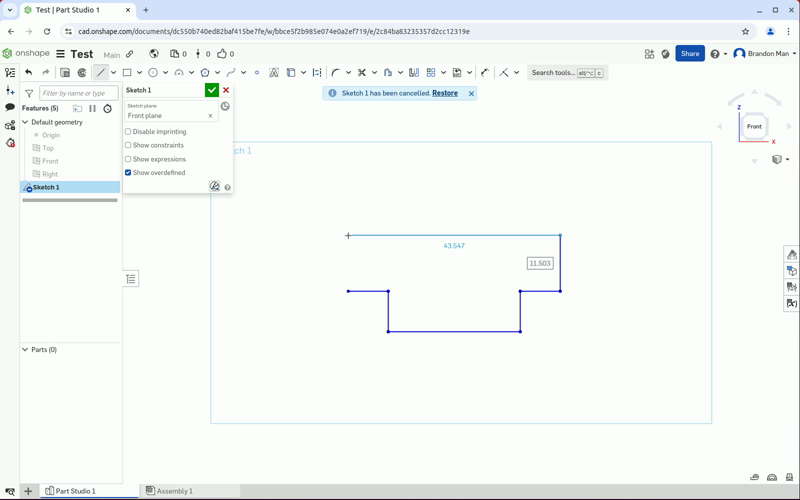
click(348, 235)
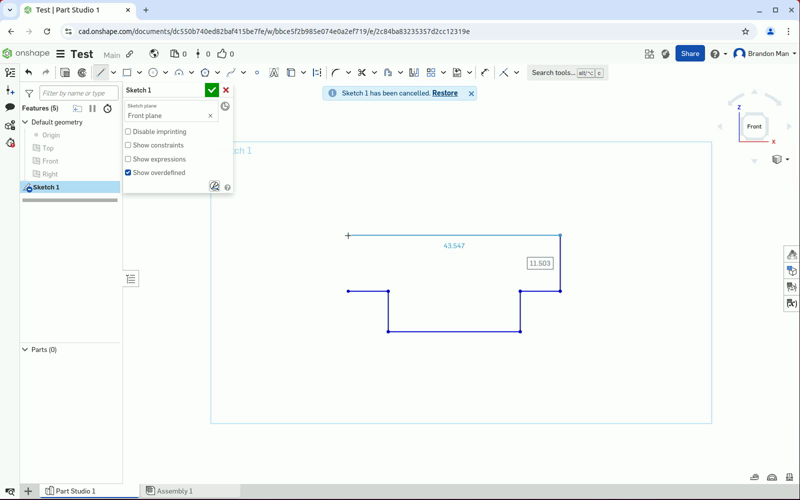
key_up(shift)
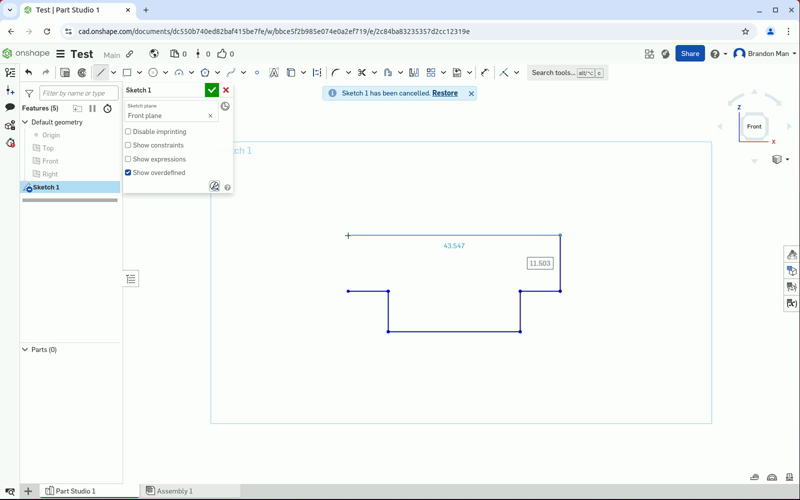
mouse_move(378, 235)
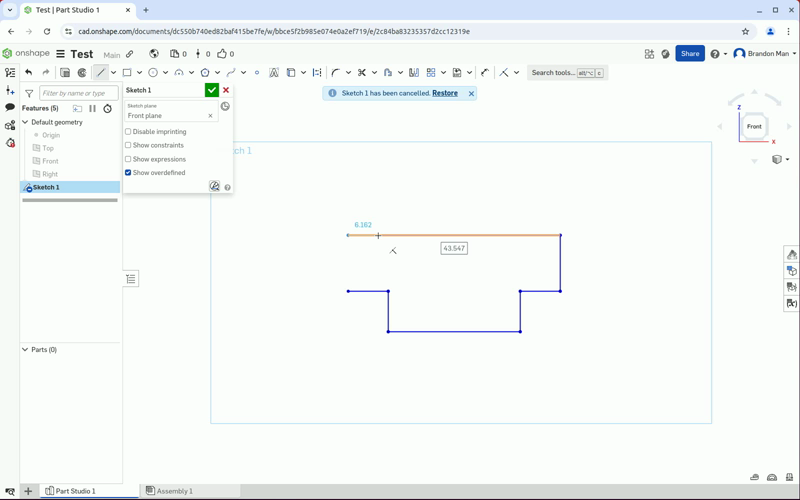
key_down(shift)
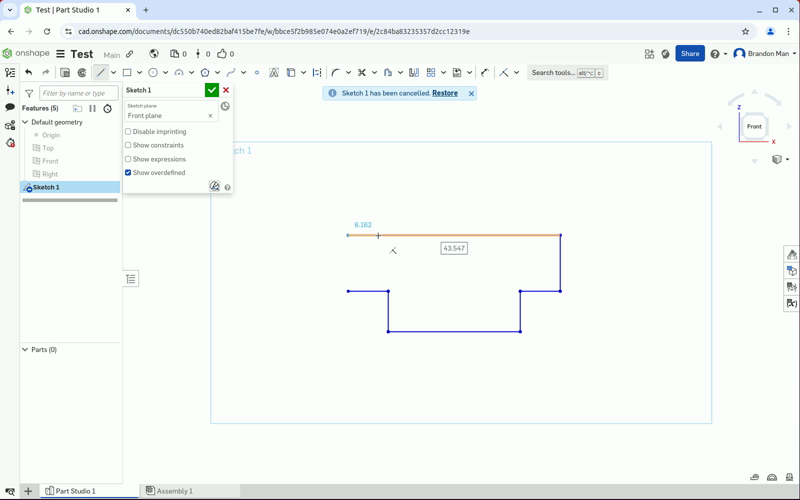
mouse_move(348, 291)
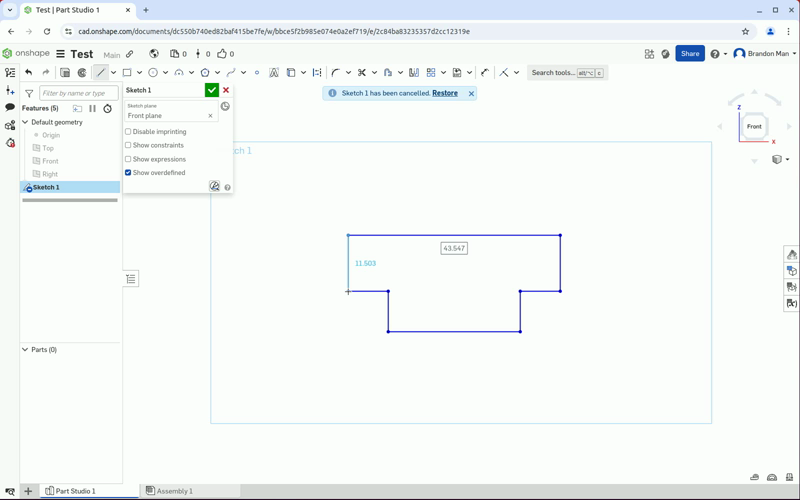
key_up(shift)
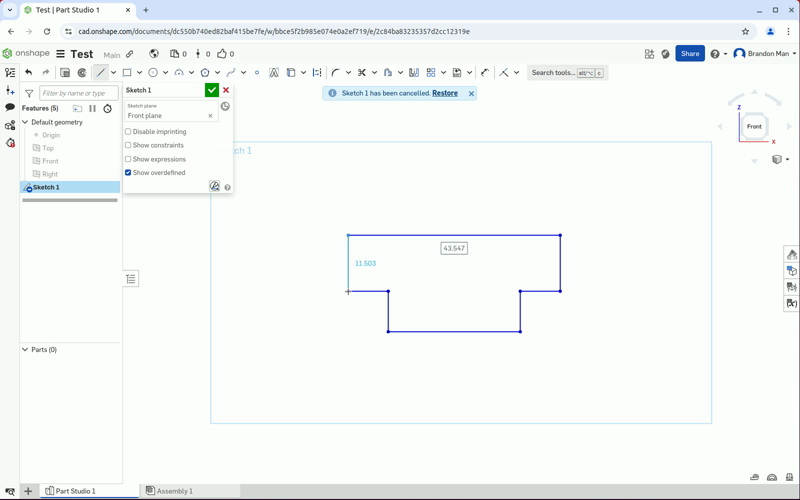
click(348, 291)
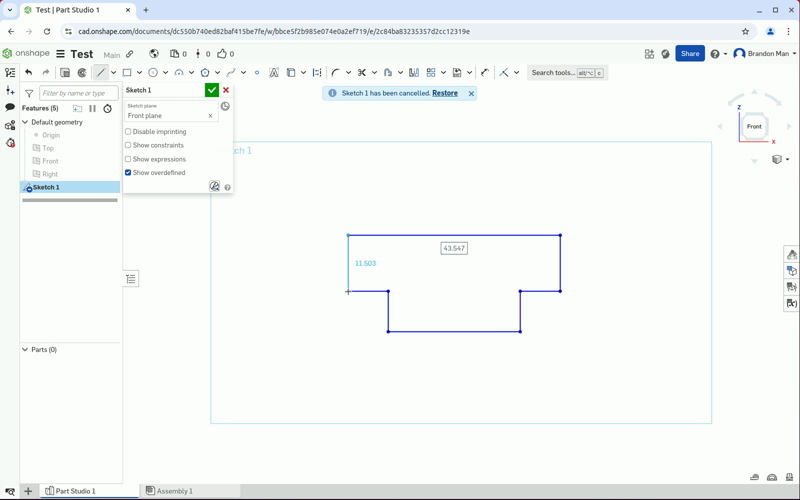
key(esc)
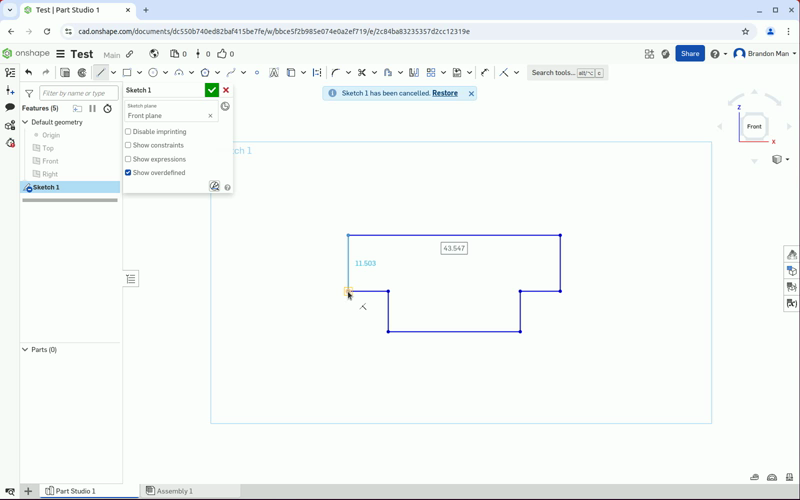
key(c)
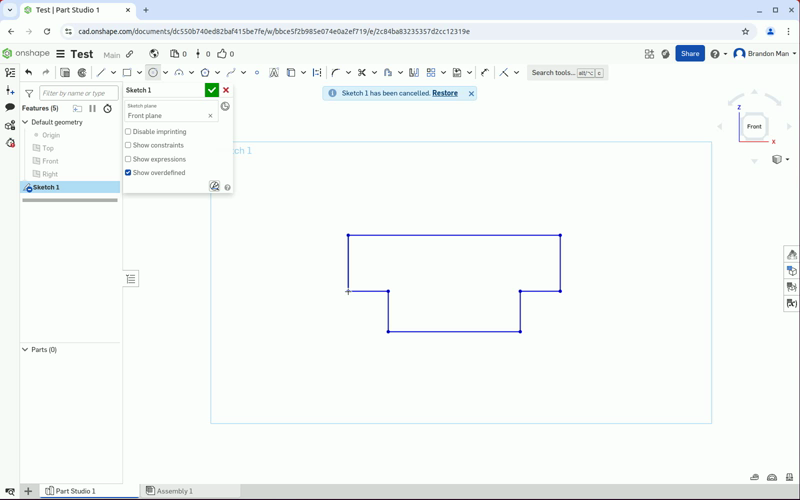
key_down(shift)
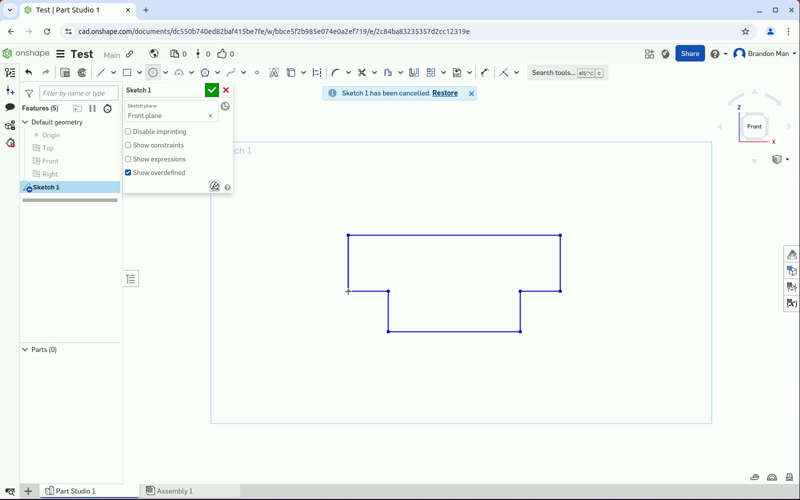
mouse_move(455, 306)
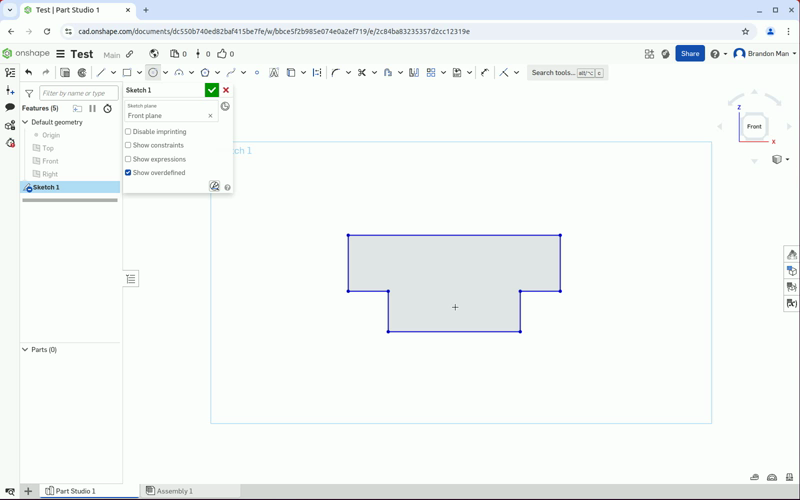
click(455, 306)
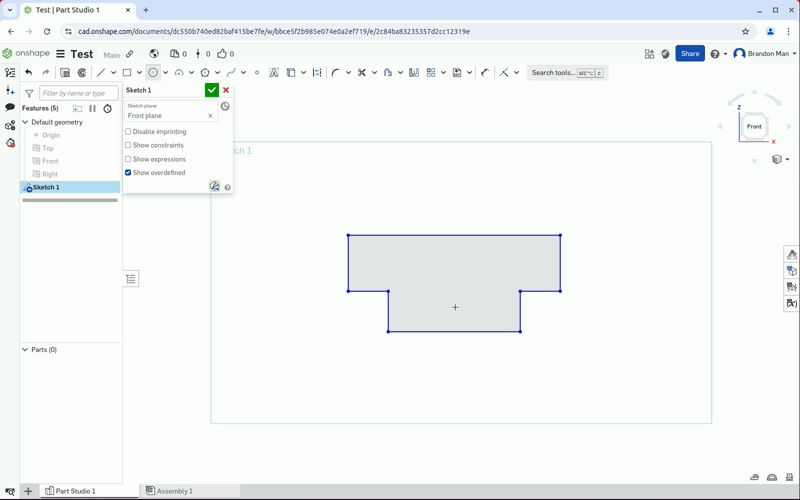
key_up(shift)
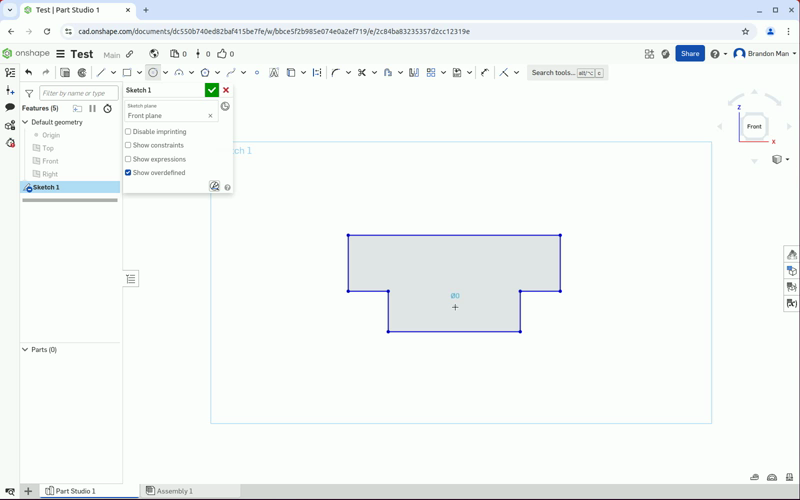
mouse_move(459, 306)
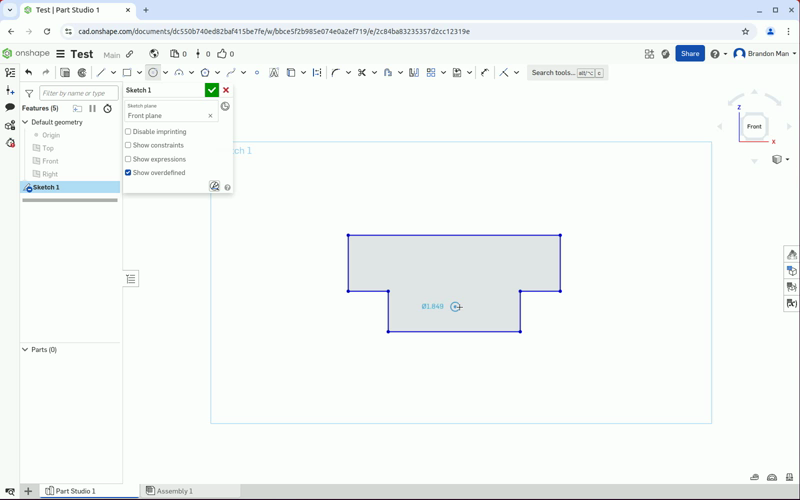
click(459, 306)
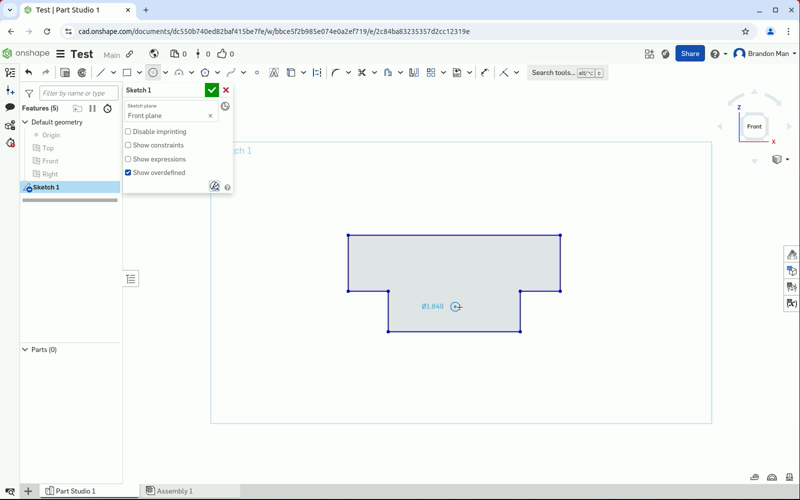
key(esc)
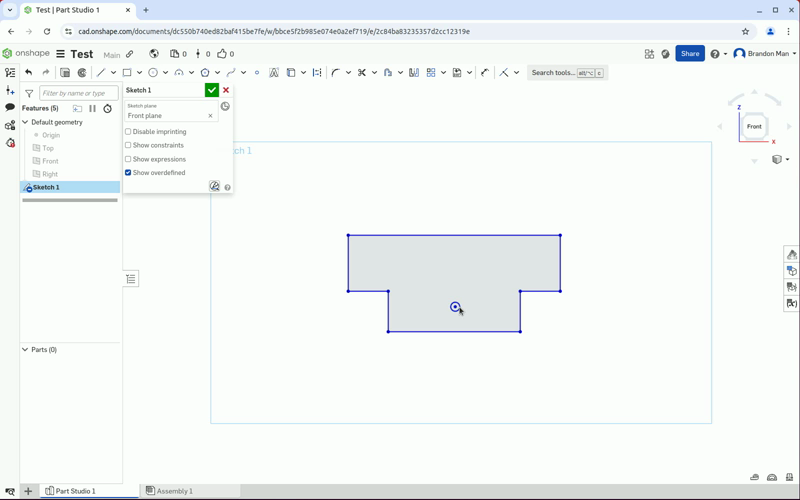
mouse_move(529, 253)
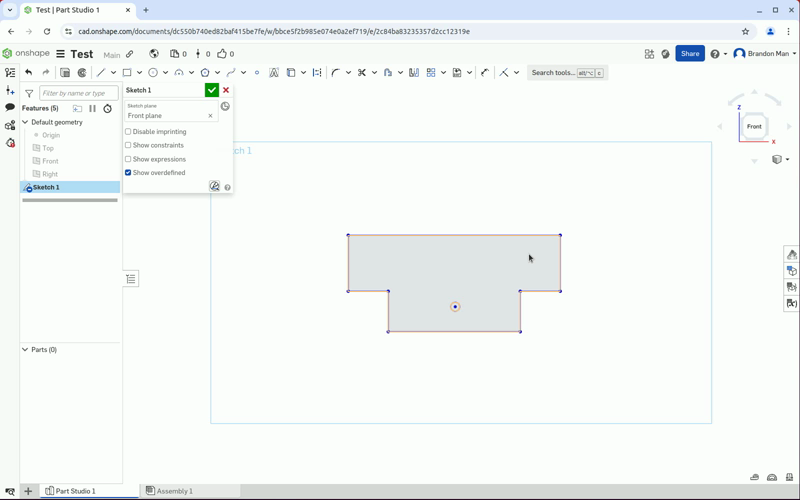
click(529, 253)
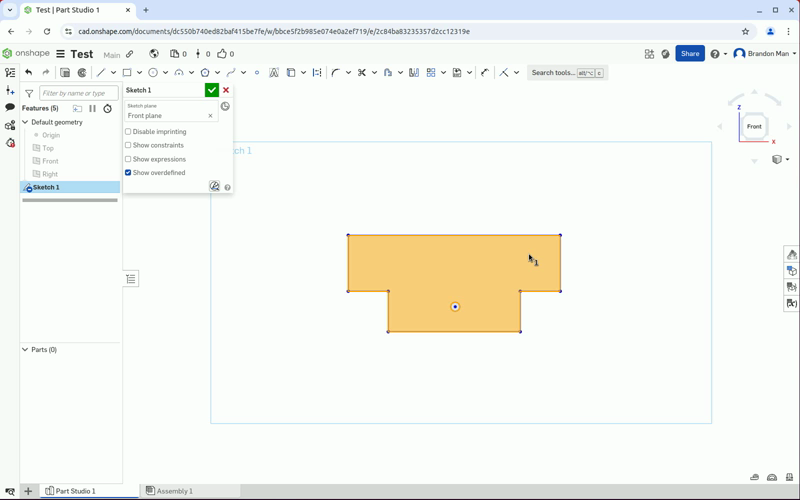
mouse_move(73, 352)
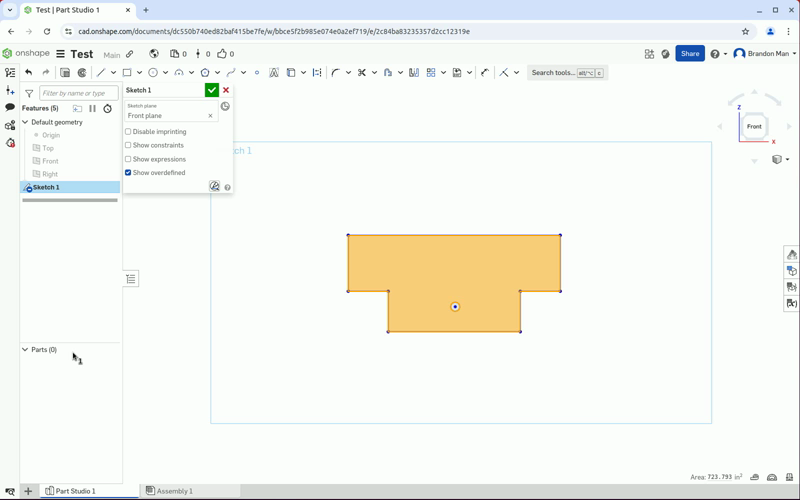
key(shift+y)
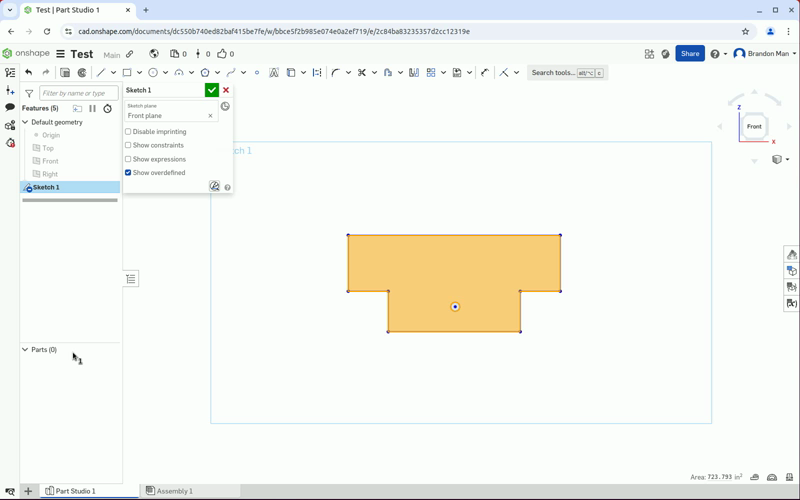
key(shift+e)
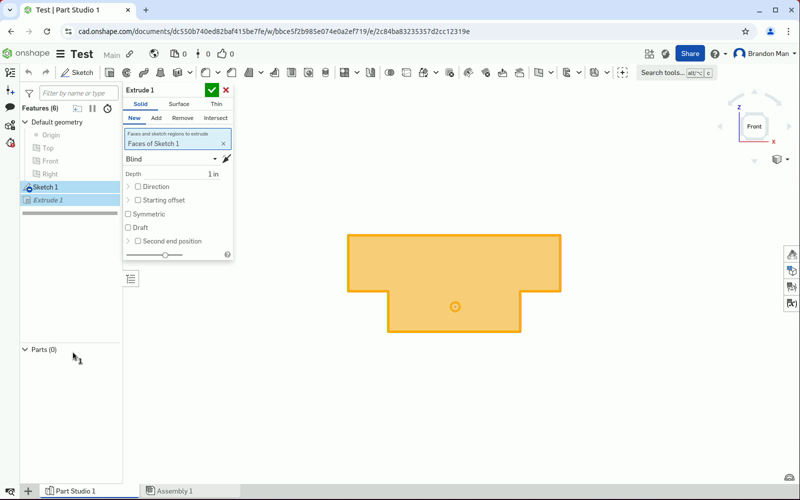
mouse_move(143, 106)
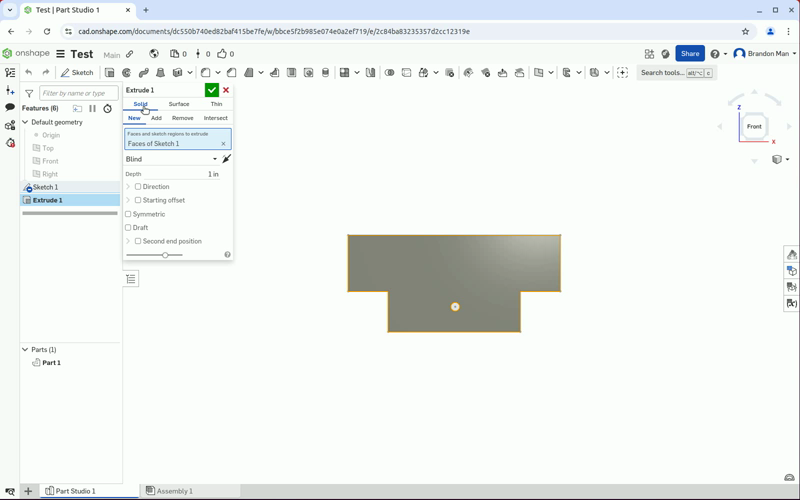
click(143, 106)
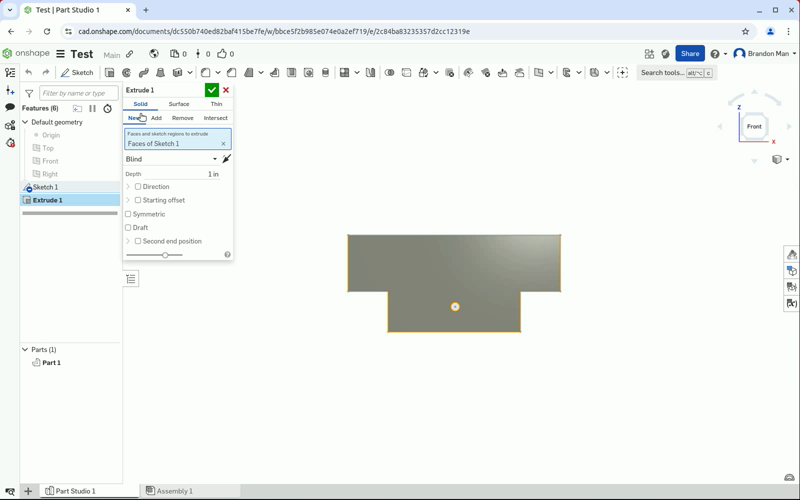
mouse_move(137, 120)
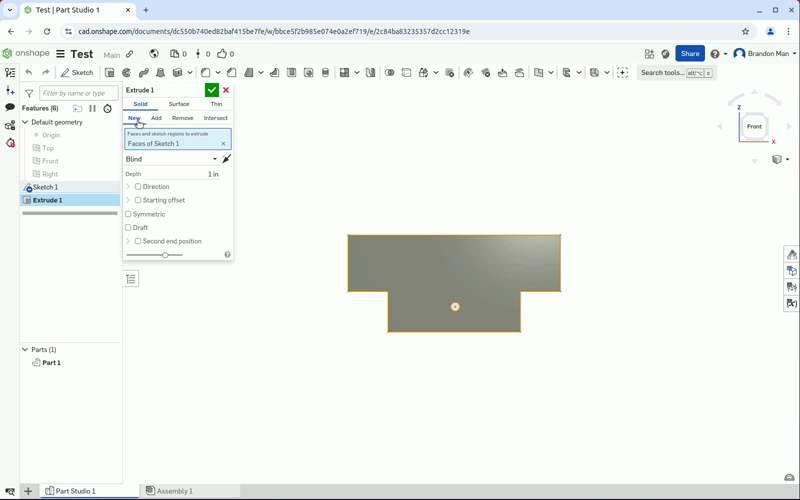
click(137, 120)
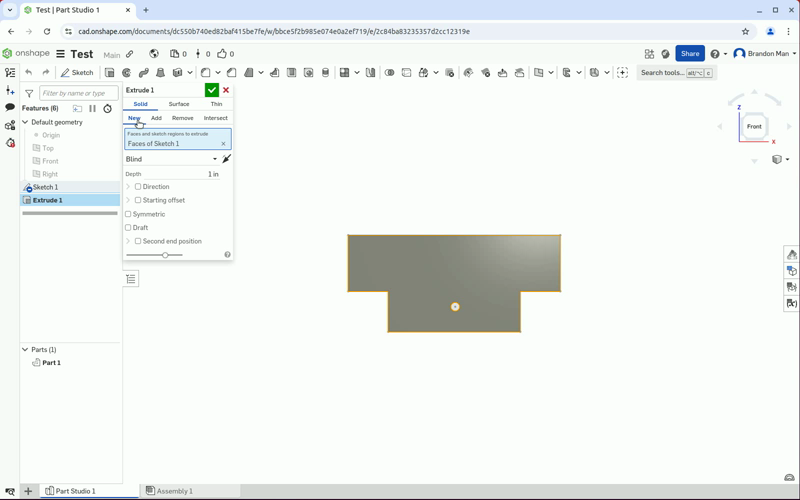
key(tab, 4)
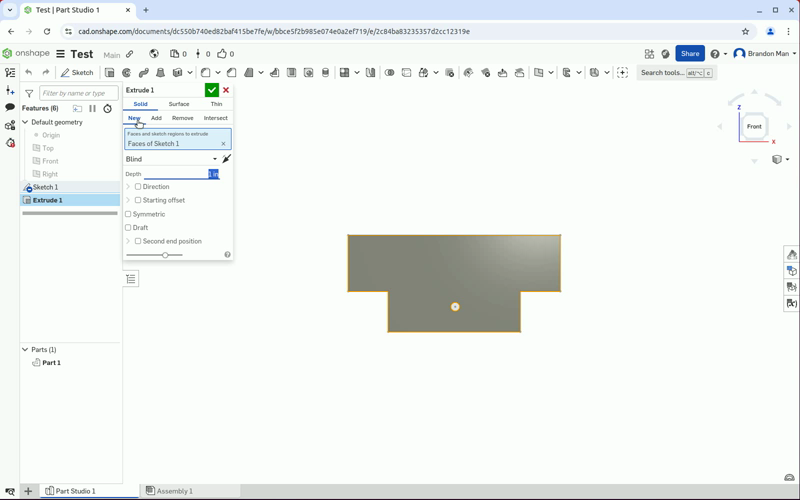
text(0.963)
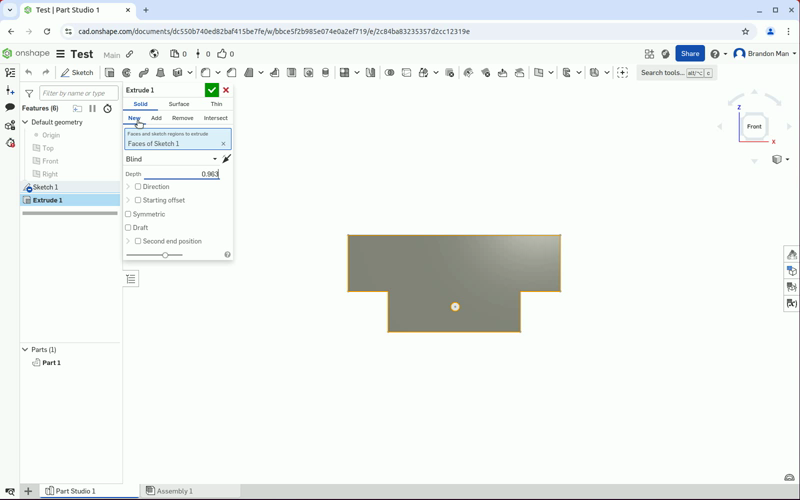
key(enter)
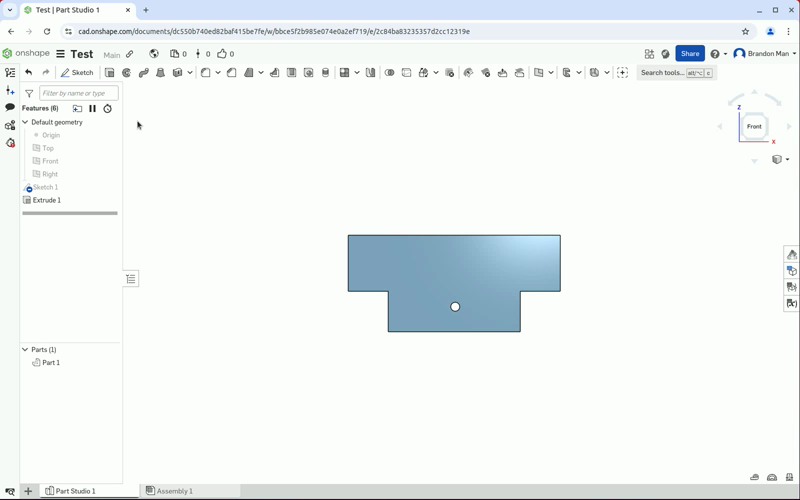
key(shift+h)
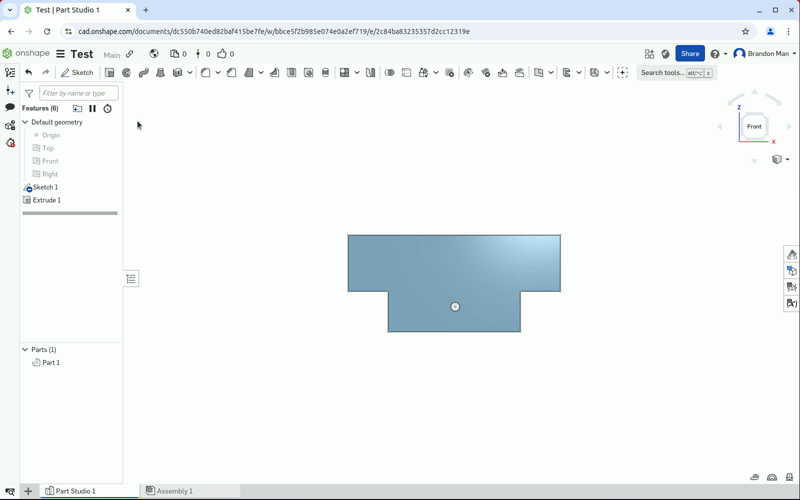
key(shift+h)
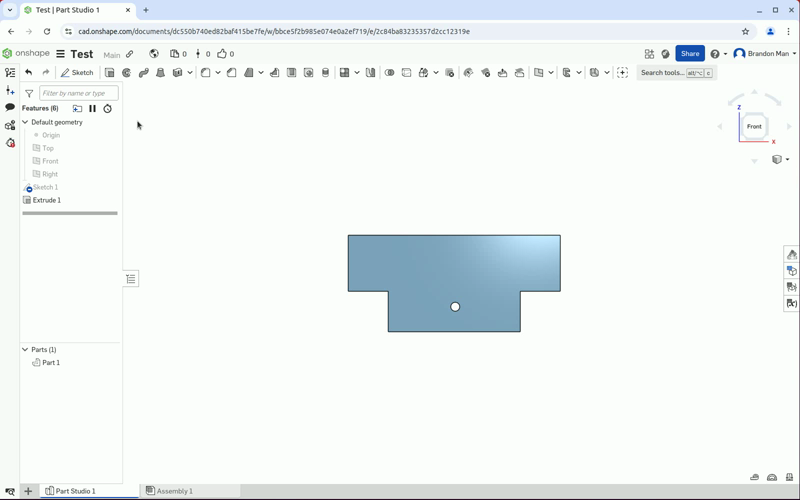
mouse_move(73, 189)
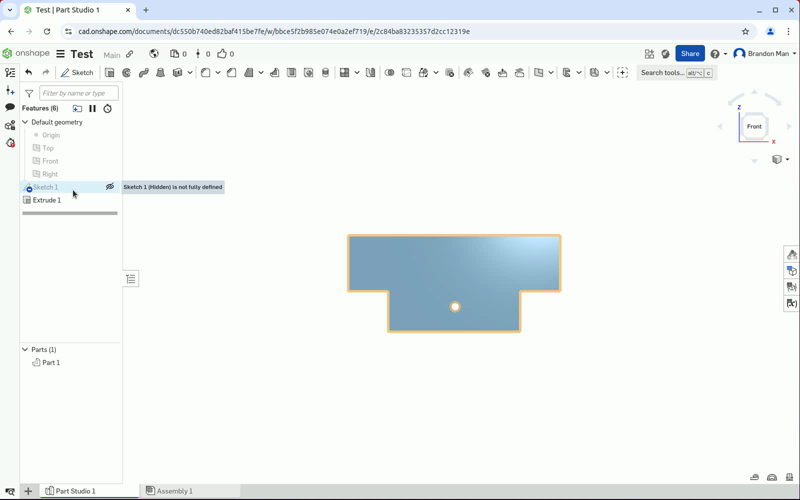
click(73, 189)
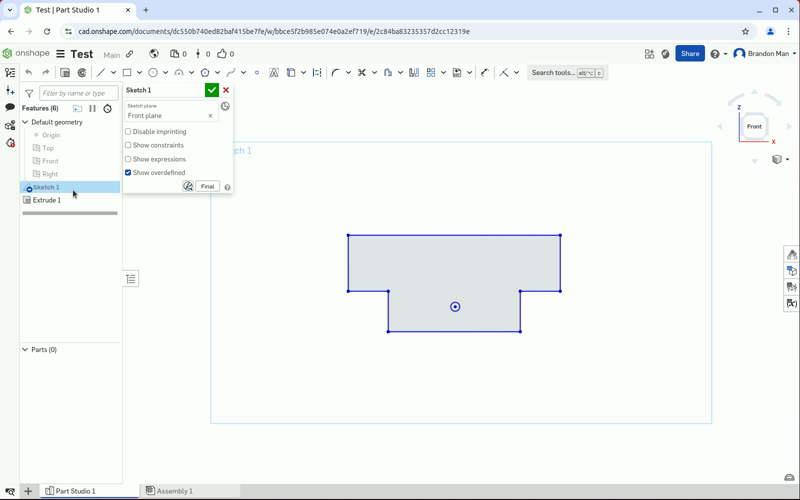
mouse_move(229, 92)
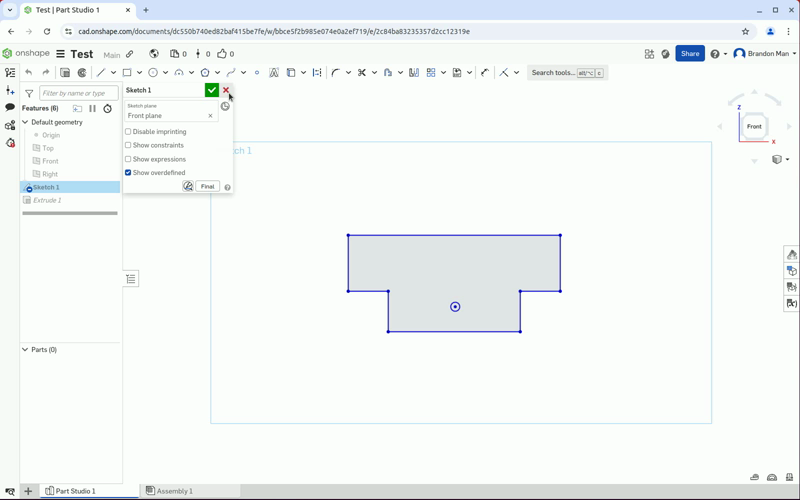
click(229, 92)
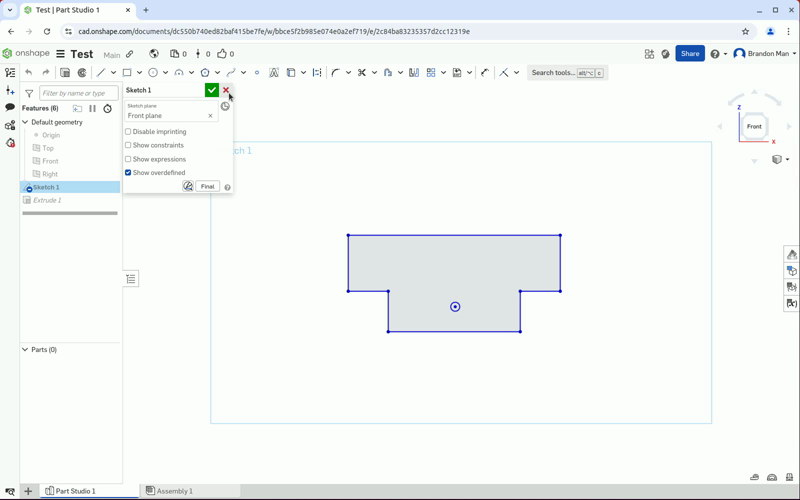
key(shift+s)
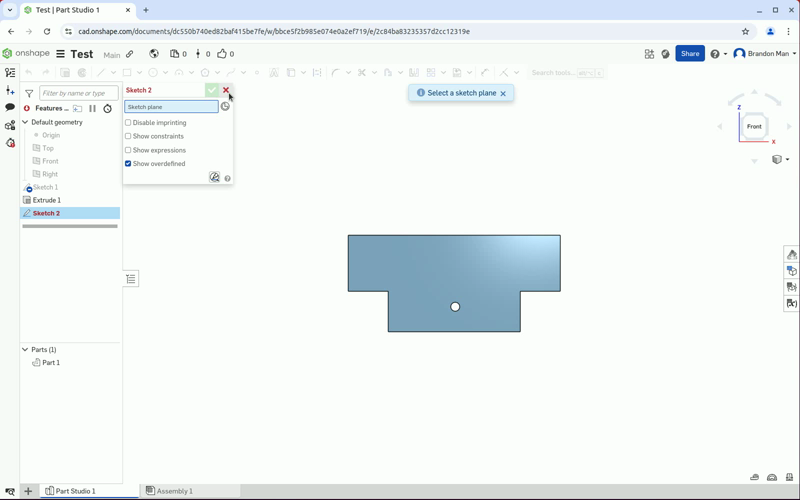
mouse_move(73, 163)
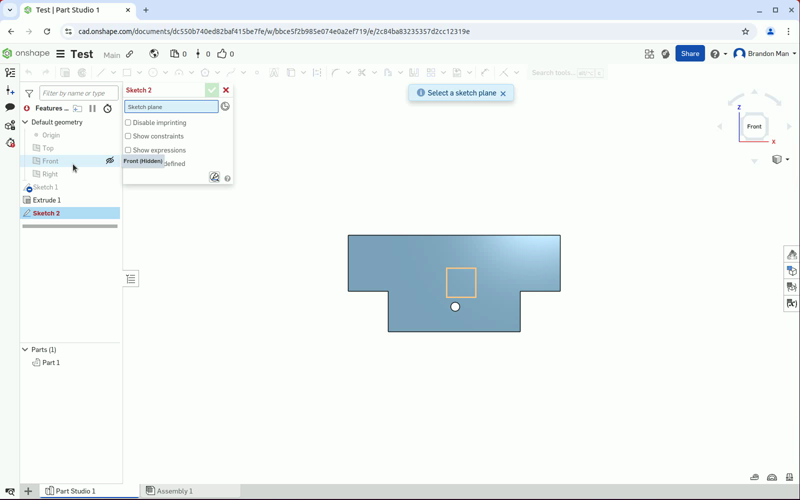
click(73, 163)
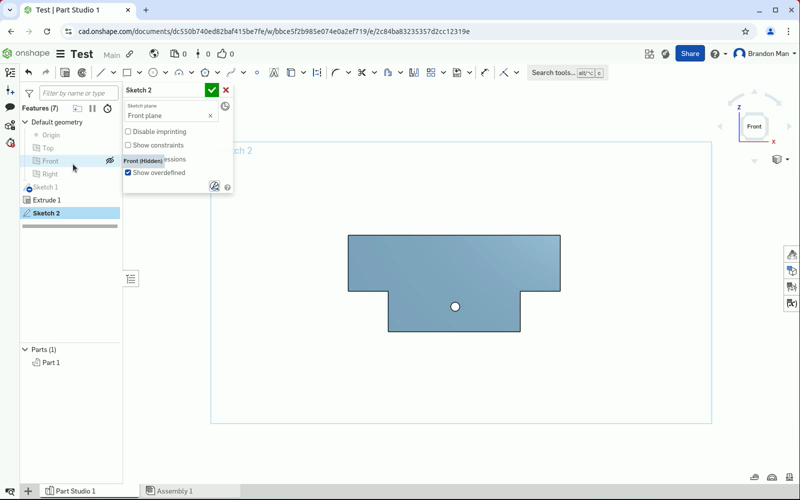
mouse_move(73, 352)
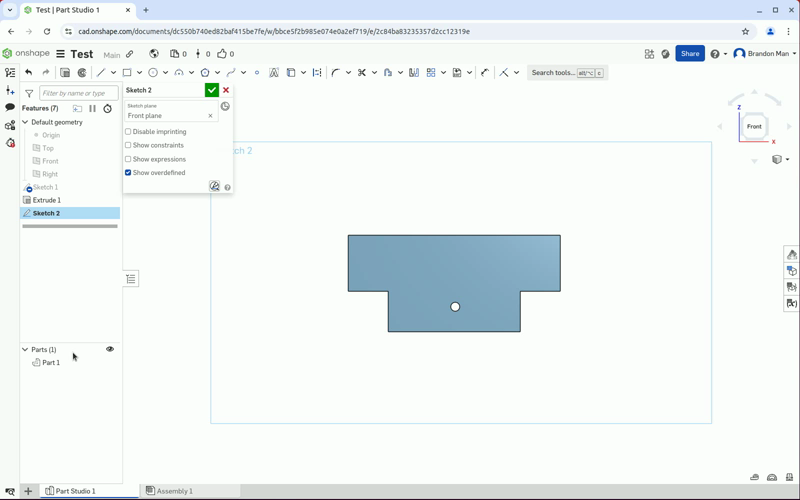
key(y)
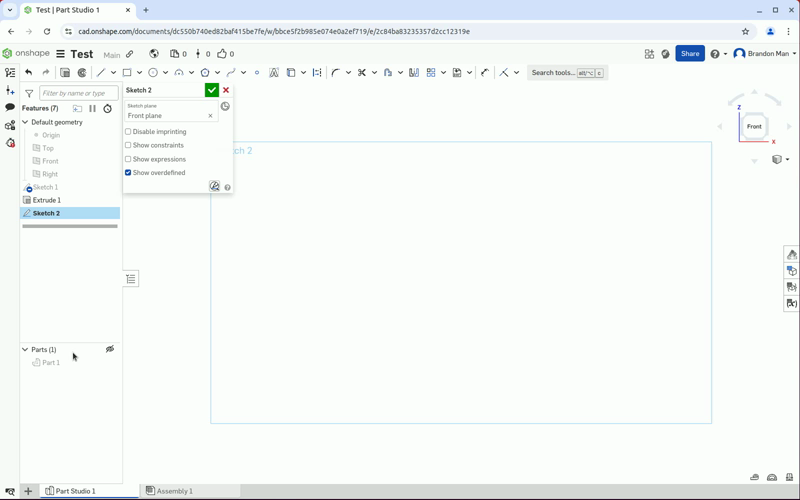
key(c)
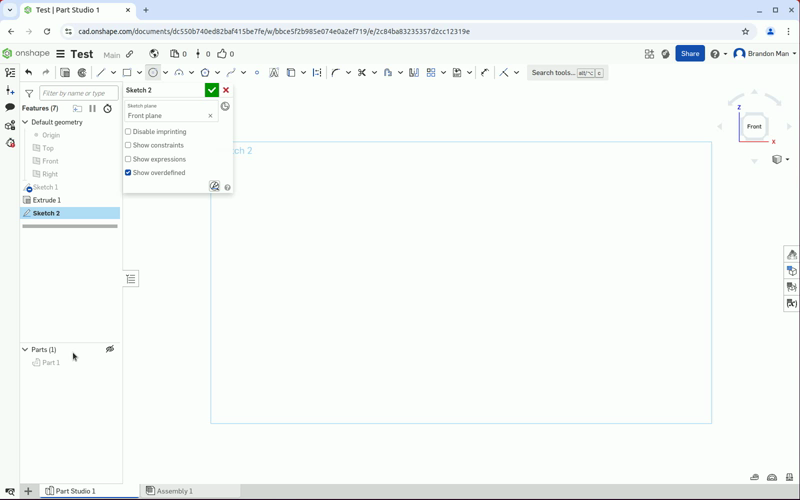
key_down(shift)
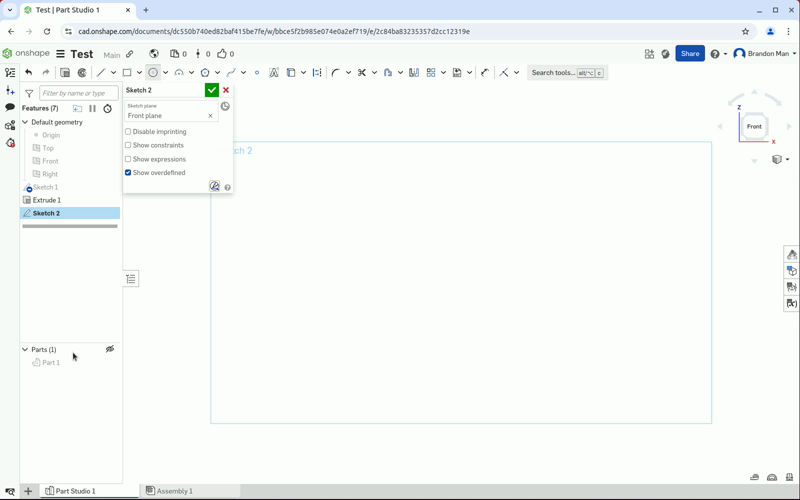
mouse_move(456, 307)
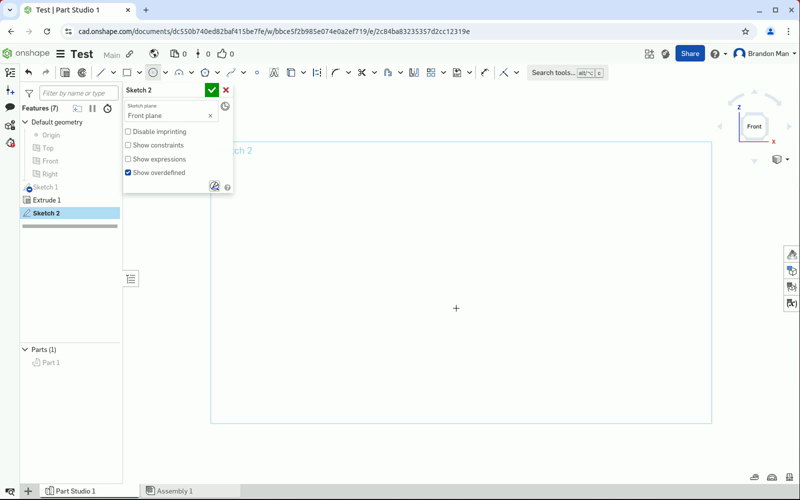
click(456, 307)
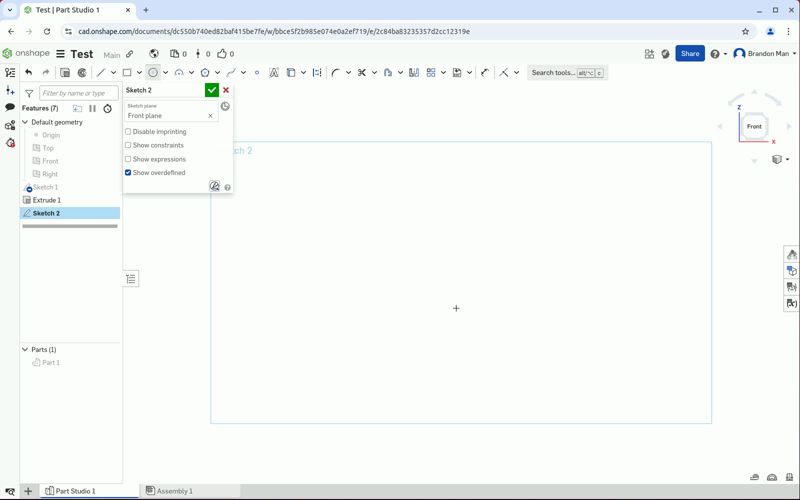
key_up(shift)
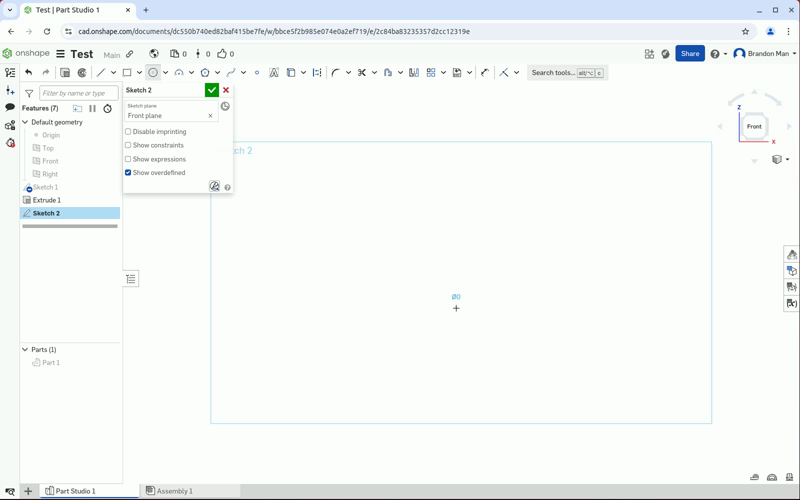
mouse_move(462, 307)
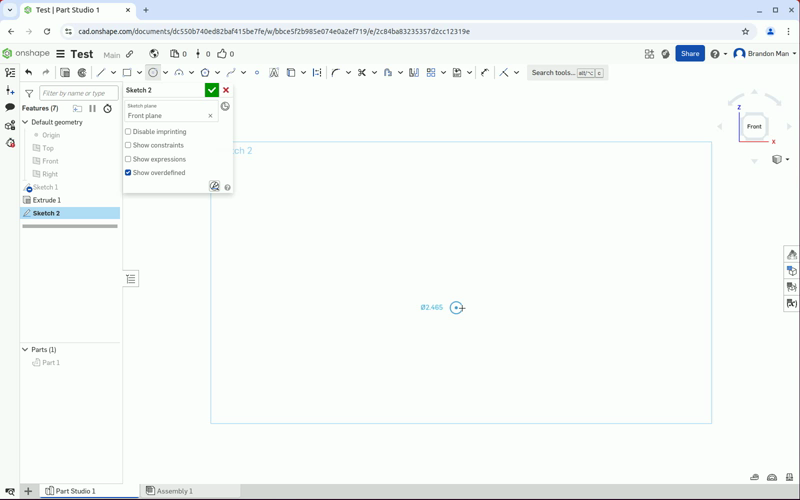
click(462, 307)
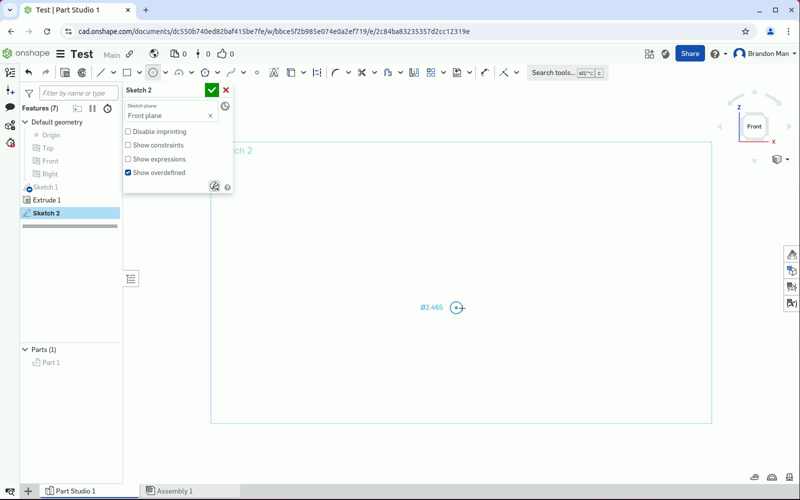
key(esc)
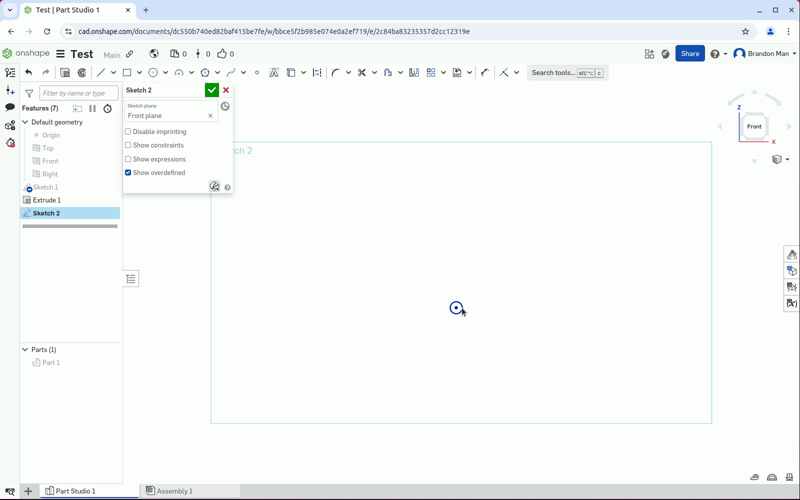
mouse_move(457, 310)
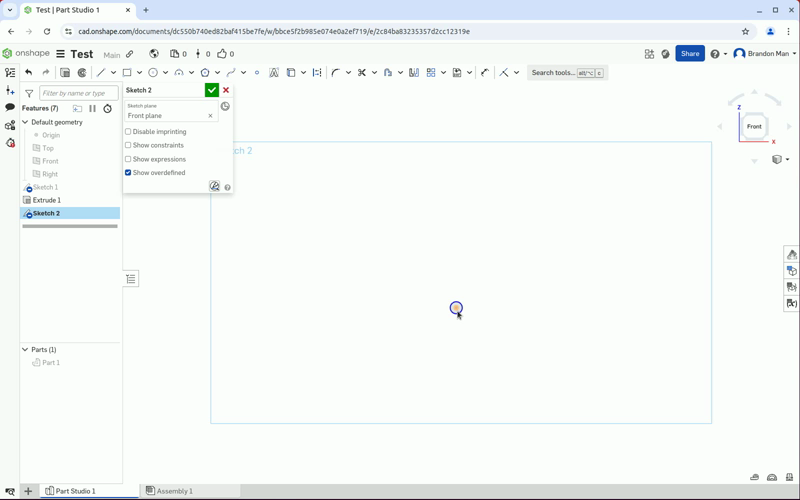
scroll(6)
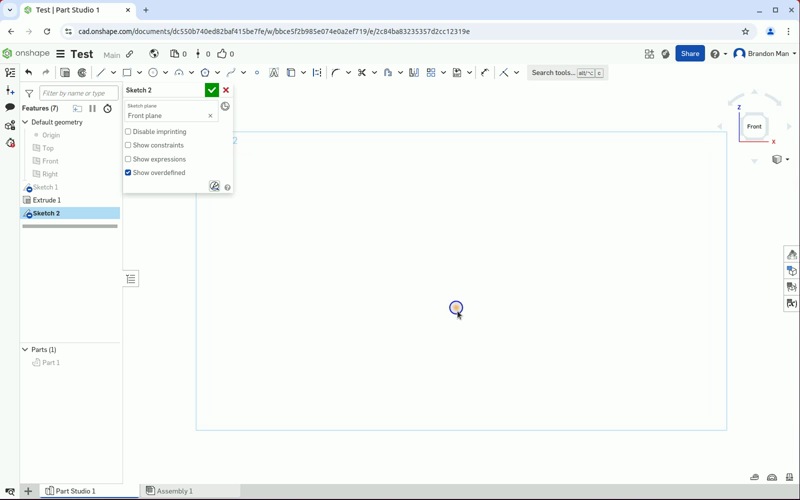
scroll(6)
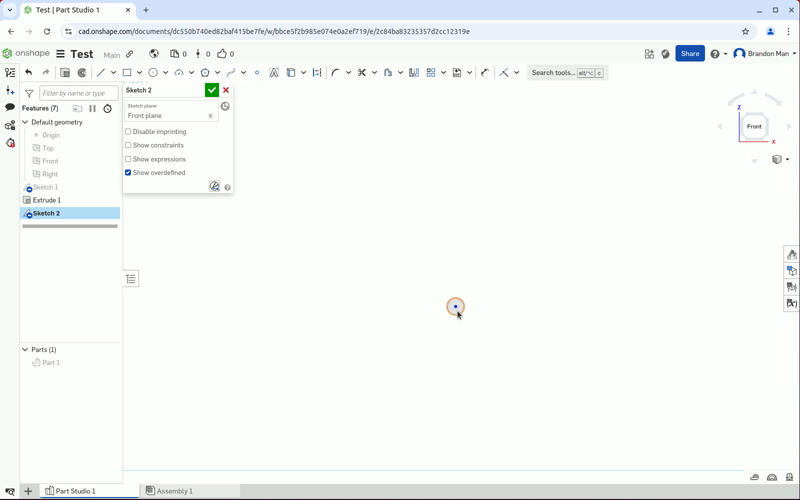
scroll(6)
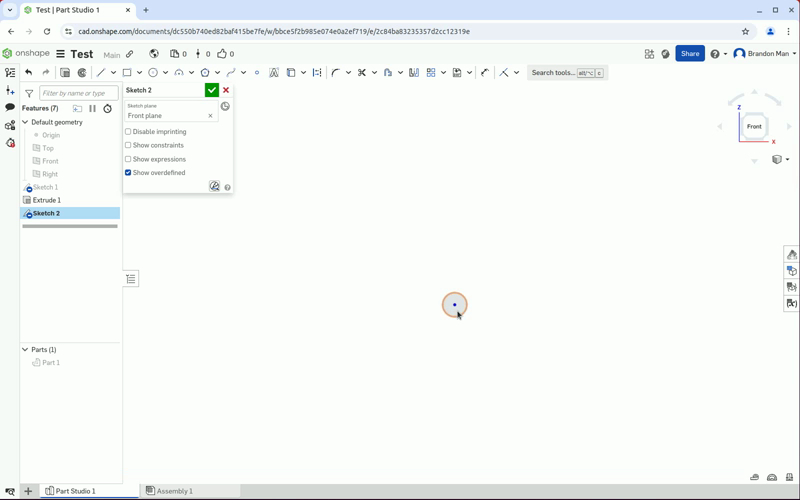
scroll(6)
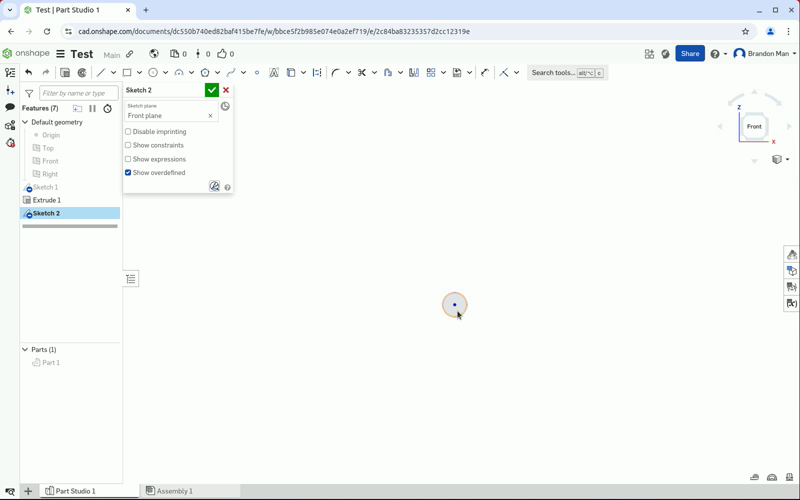
scroll(6)
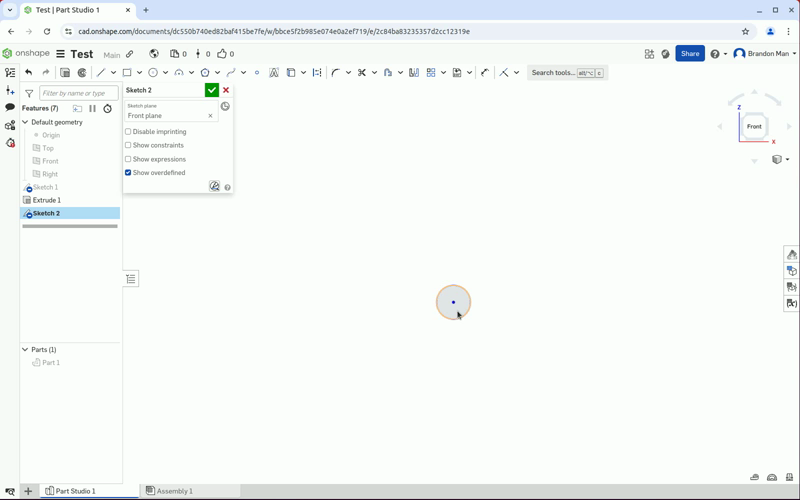
scroll(6)
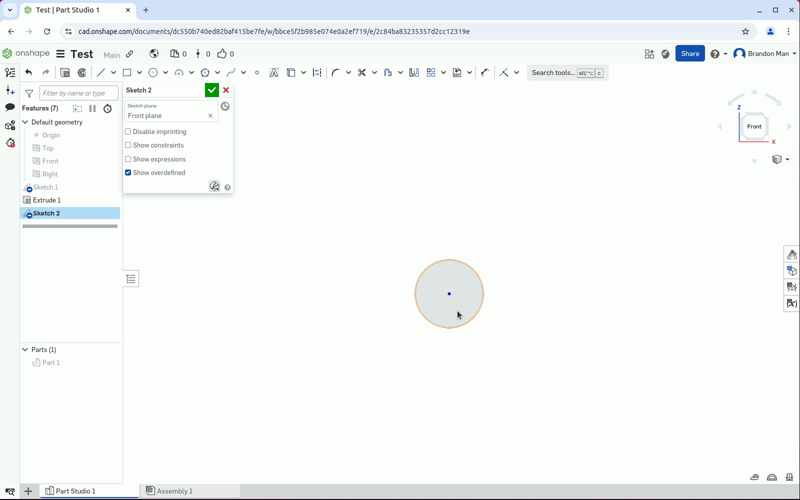
scroll(6)
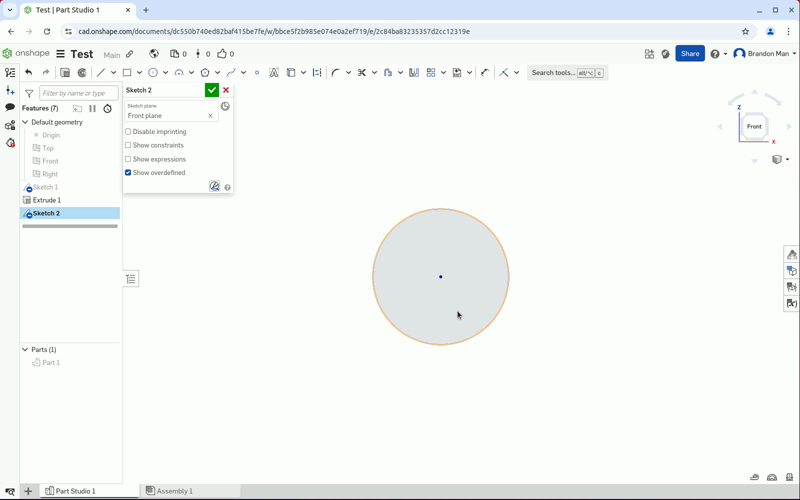
click(457, 310)
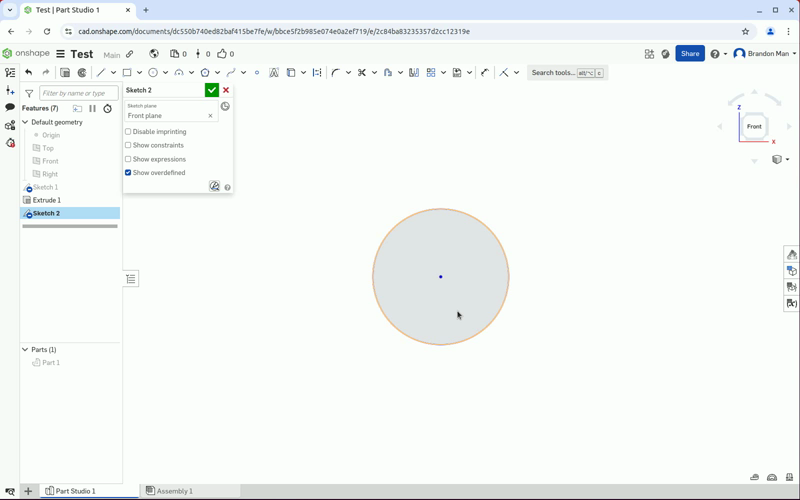
scroll(-6)
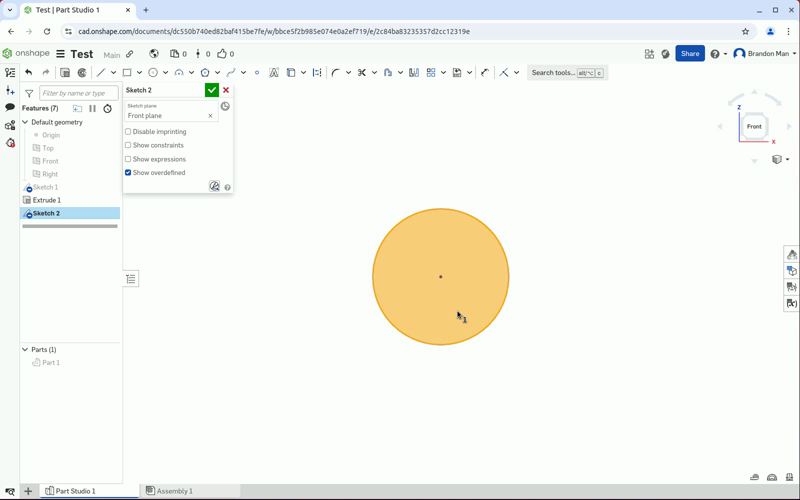
scroll(-6)
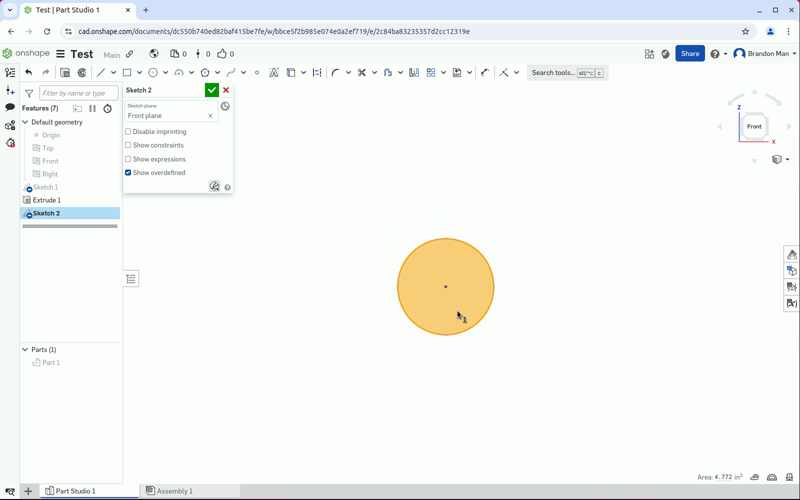
scroll(-6)
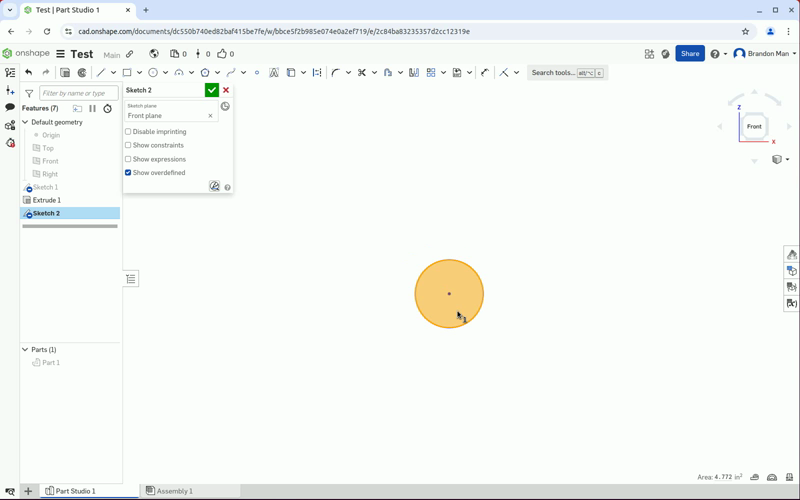
scroll(-6)
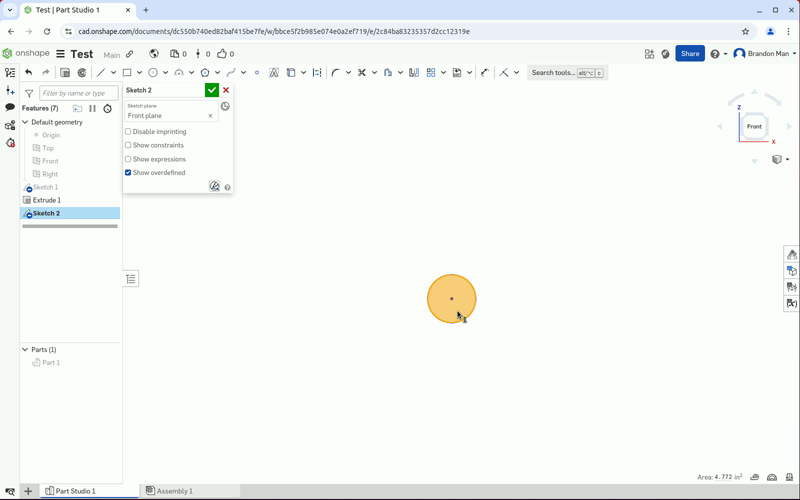
scroll(-6)
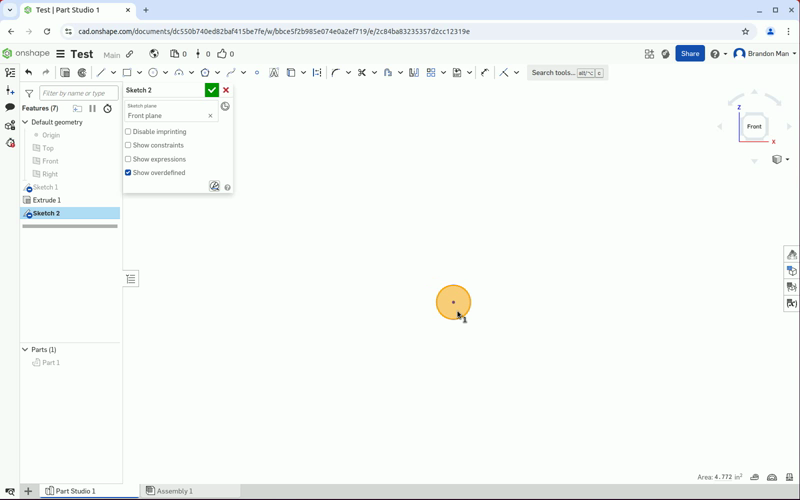
scroll(-6)
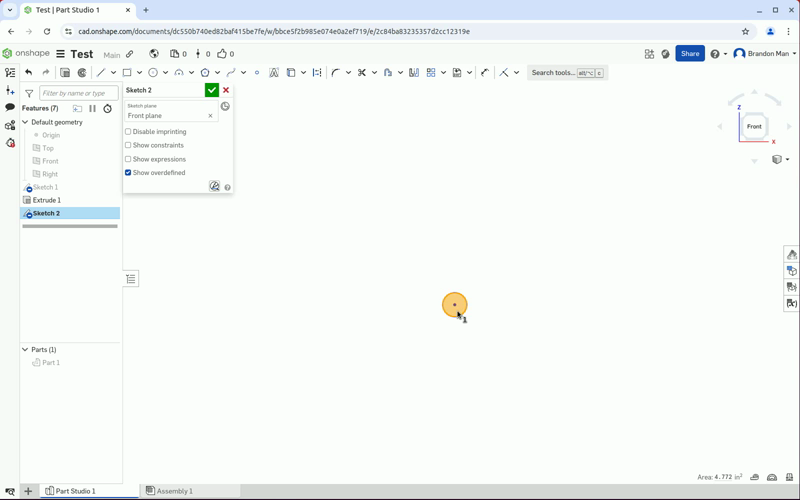
scroll(-6)
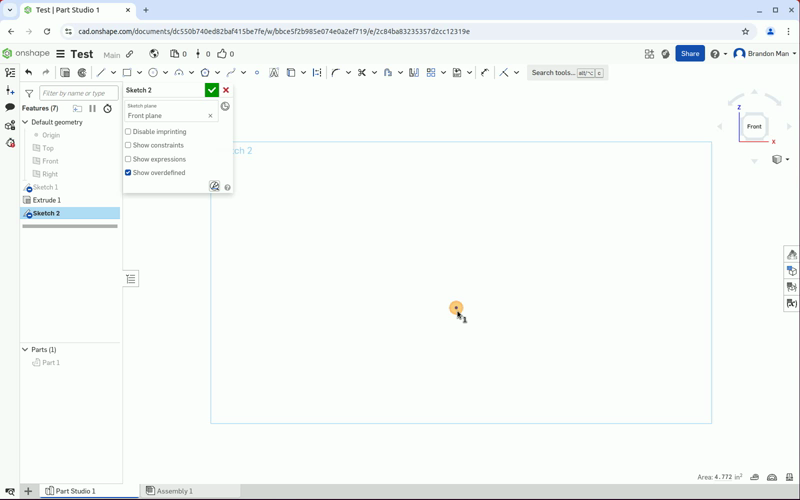
mouse_move(73, 352)
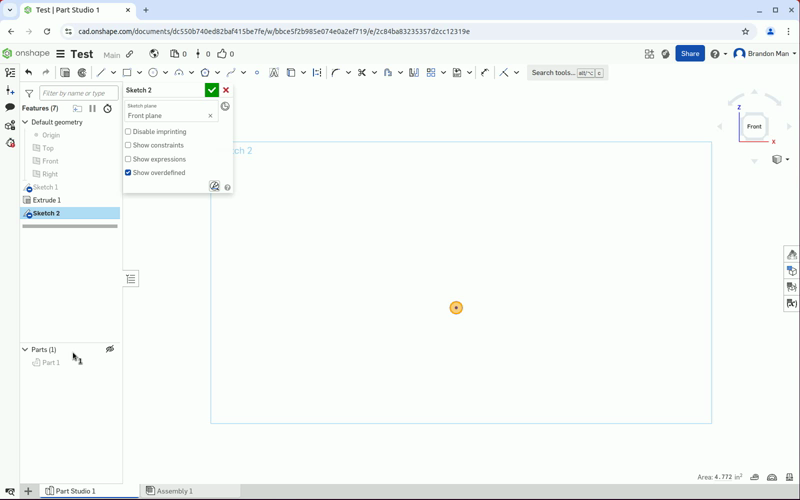
key(shift+y)
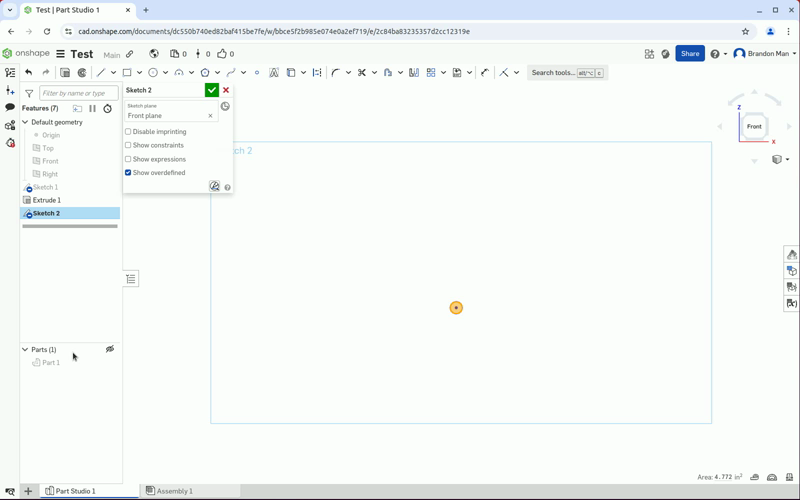
key(shift+e)
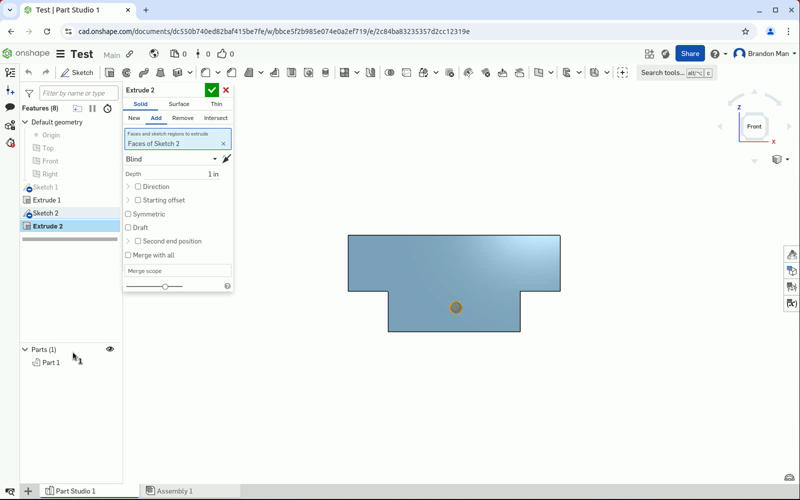
mouse_move(143, 106)
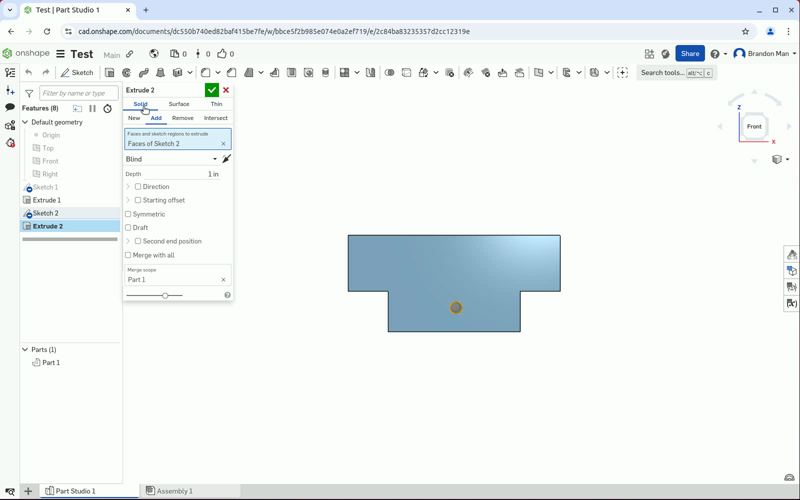
click(143, 106)
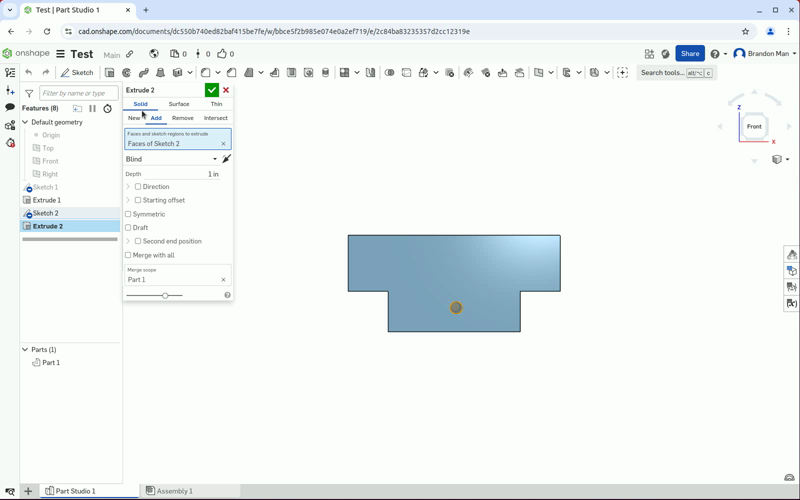
mouse_move(137, 120)
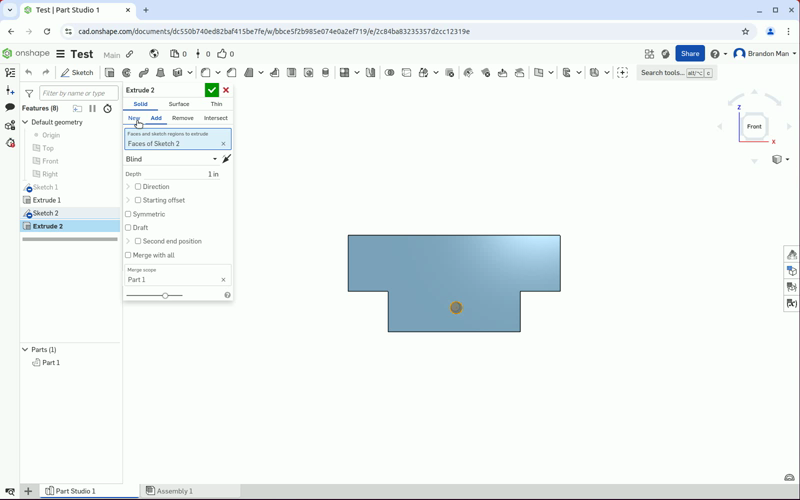
click(137, 120)
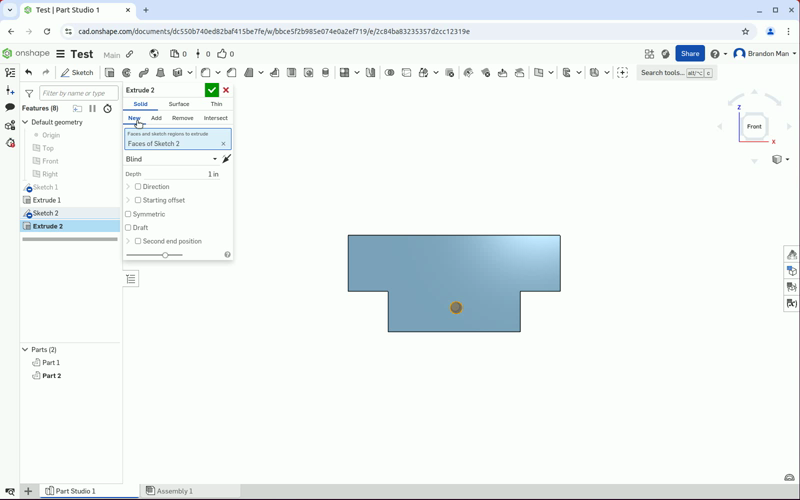
key(tab, 4)
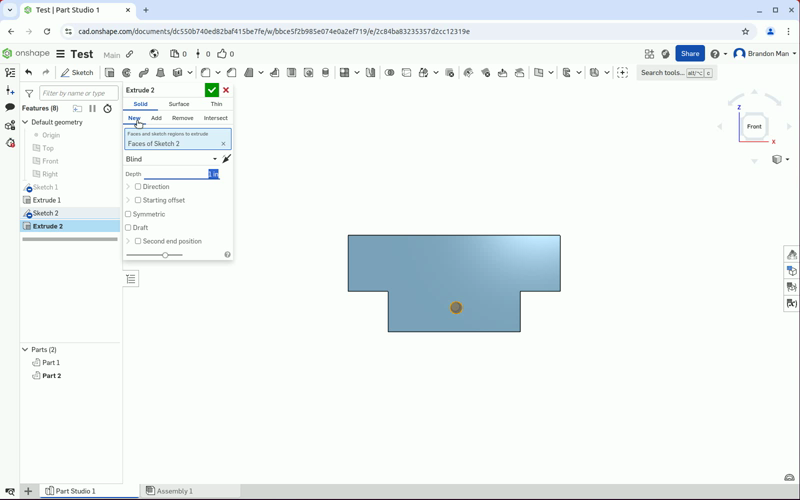
text(3.129)
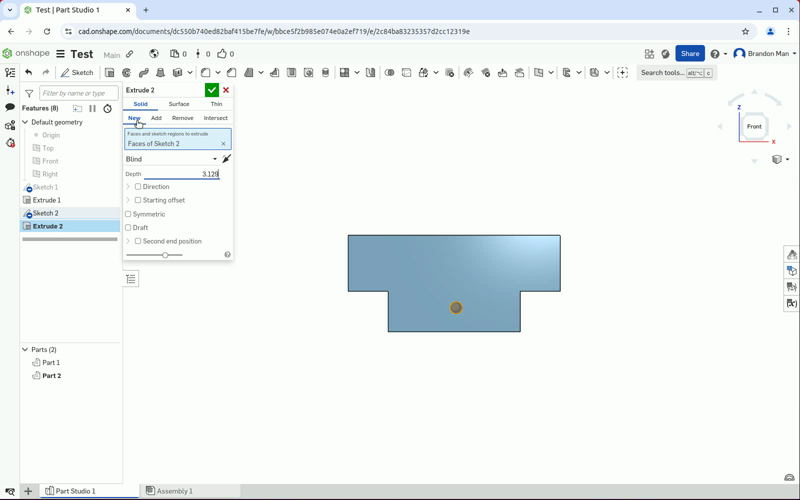
key(enter)
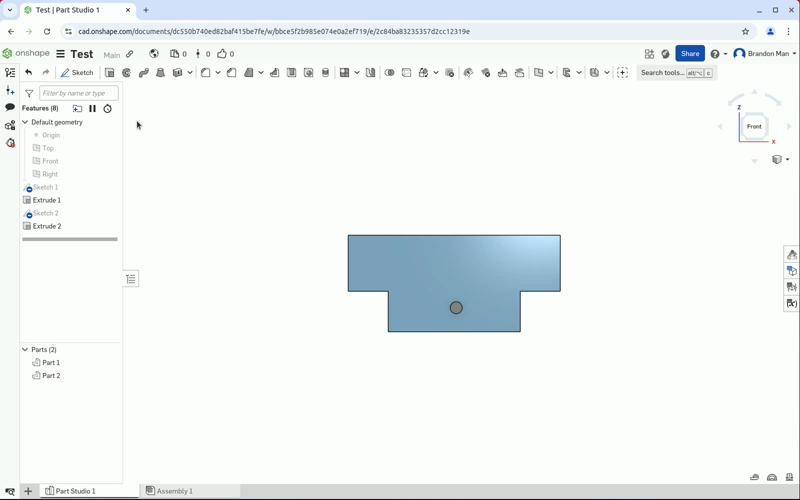
key(shift+h)
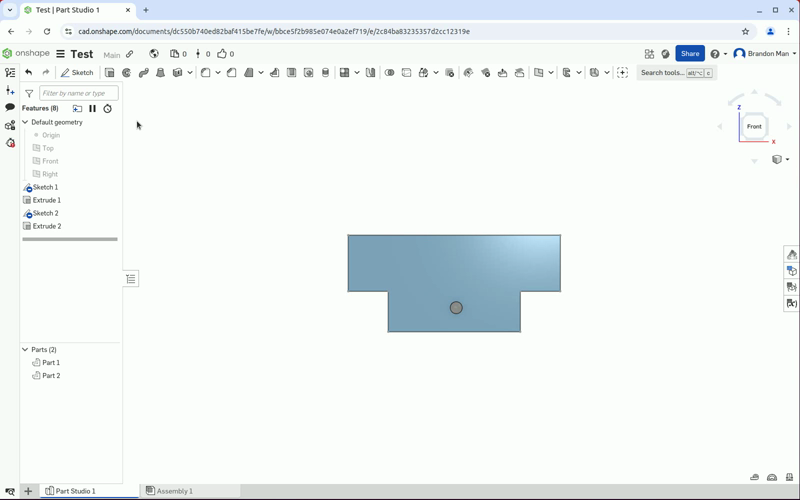
key(shift+h)
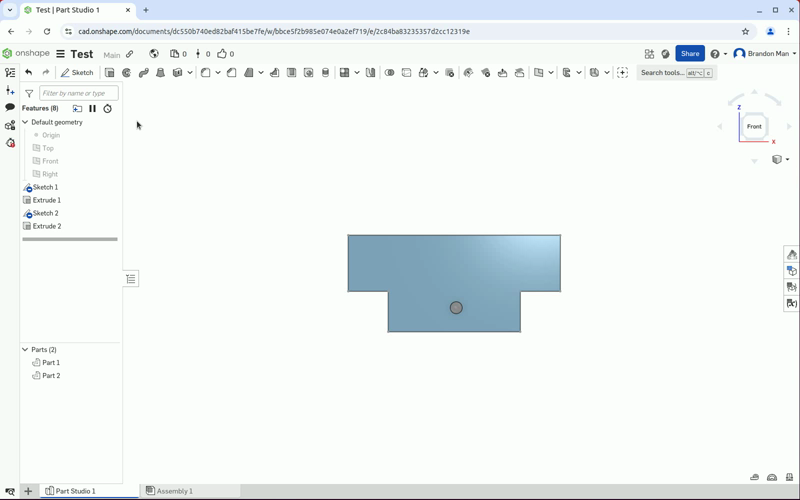
key(shift+7)
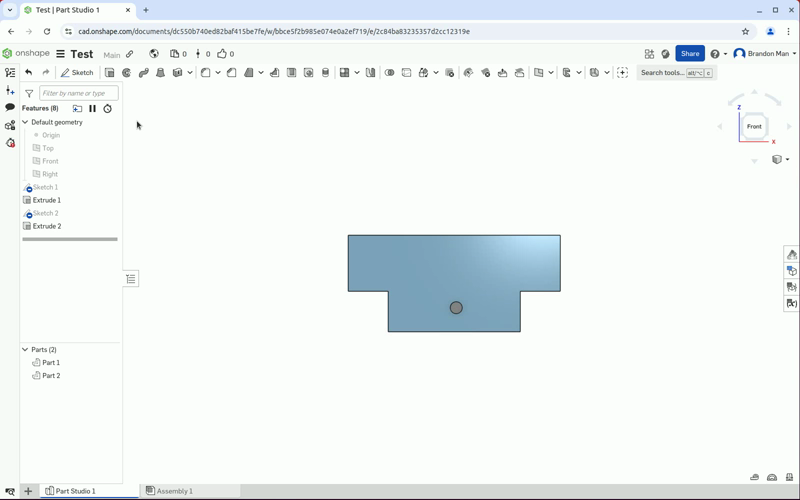
key(left, 2)
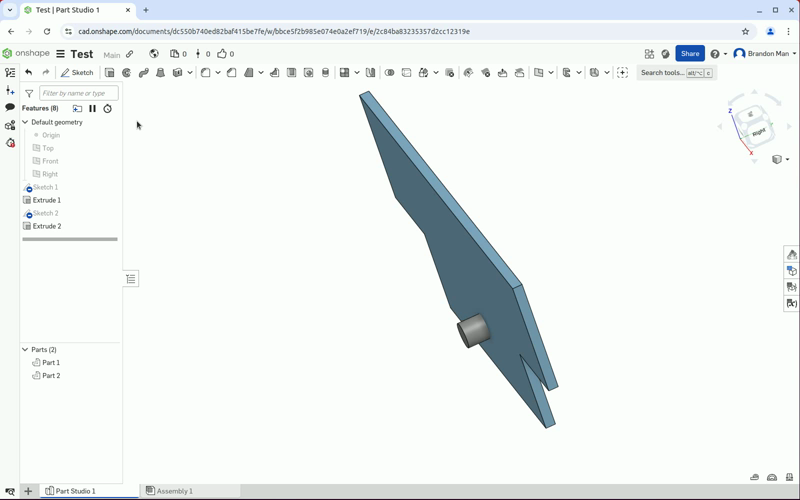
key(down, 2)
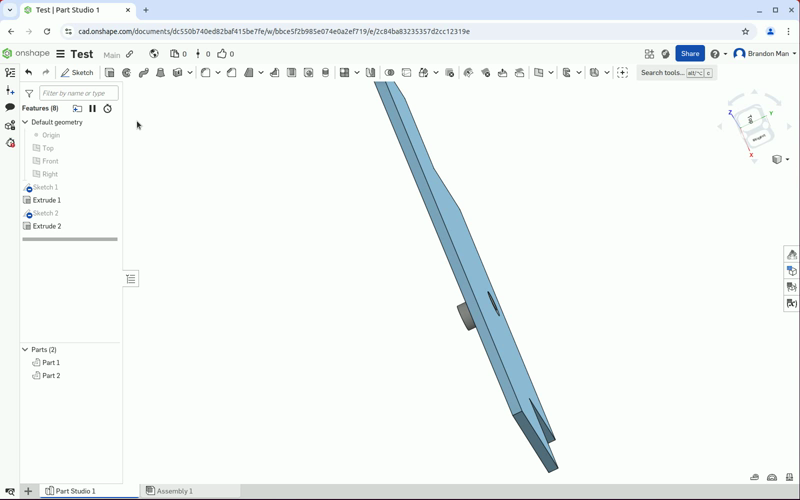
key(up, 2)
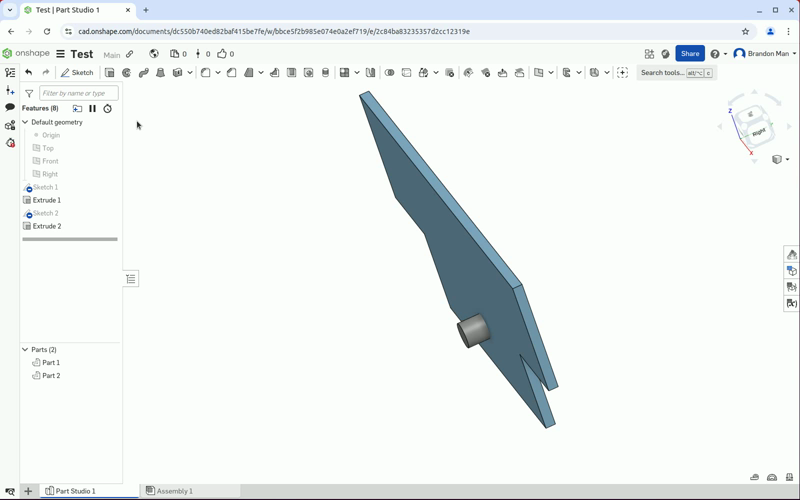
key(right, 2)
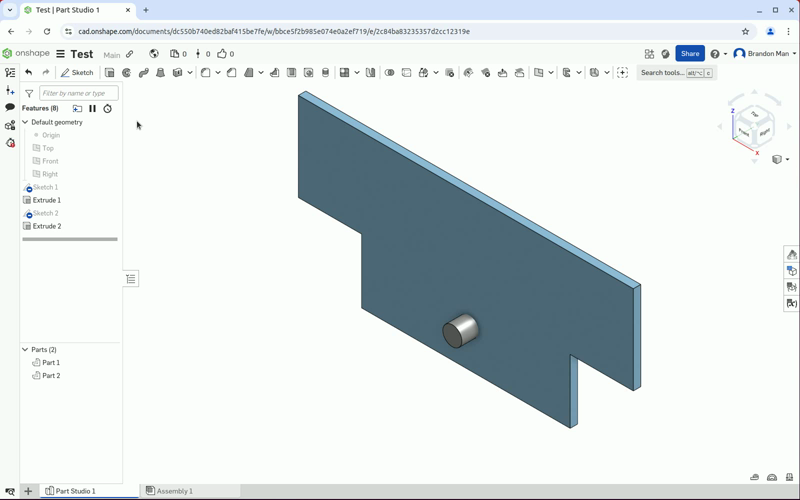
mouse_move(73, 189)
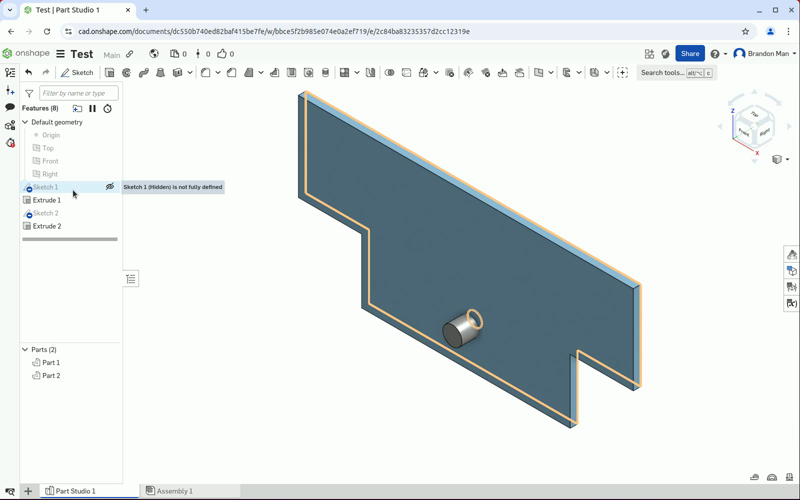
click(73, 189)